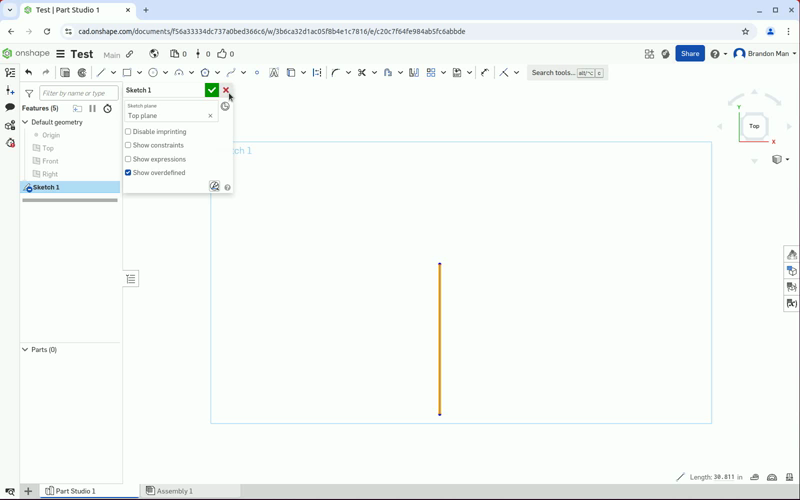
key(shift+h)
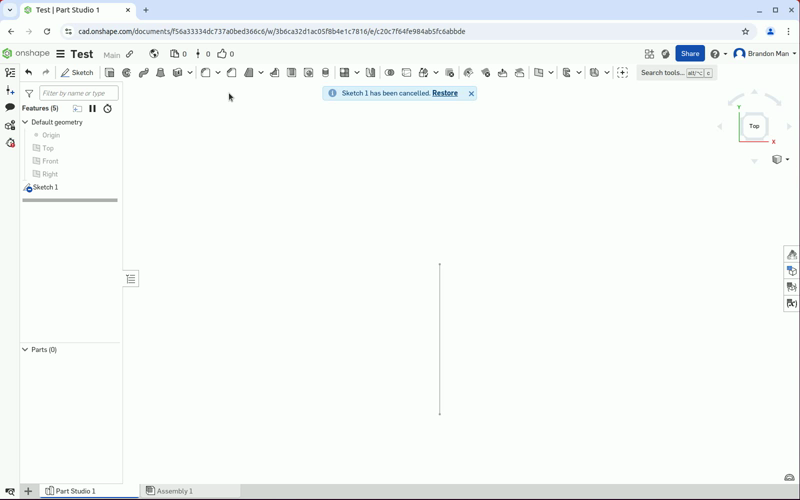
key(shift+s)
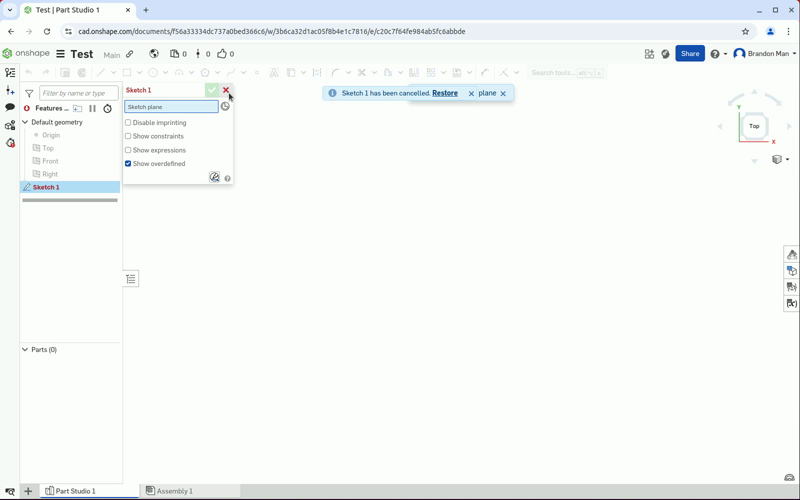
mouse_move(73, 150)
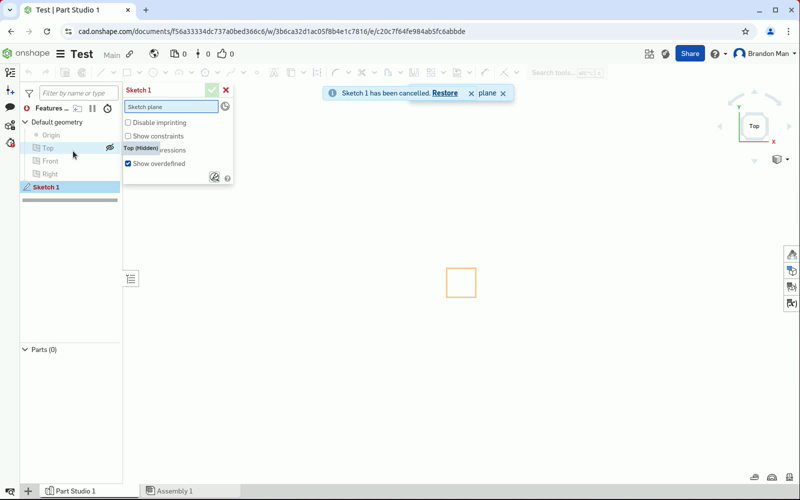
click(73, 150)
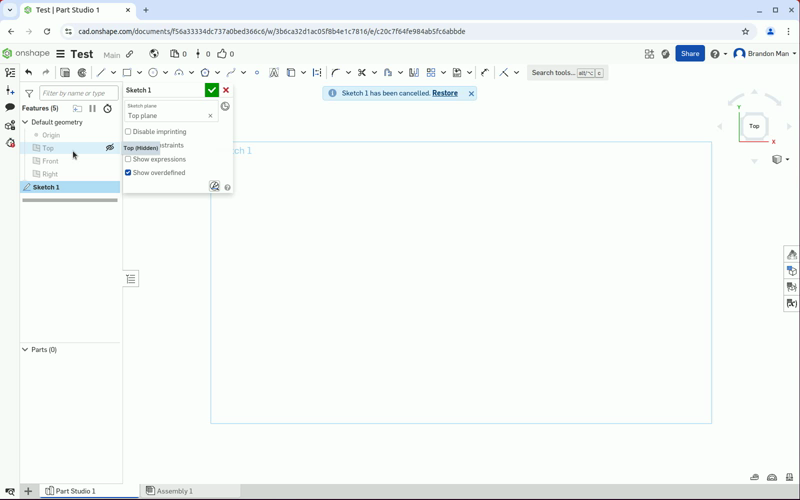
mouse_move(73, 352)
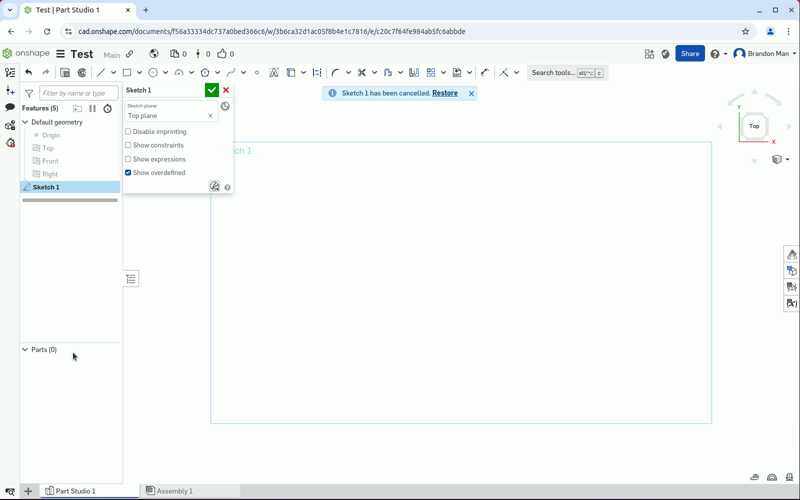
key(y)
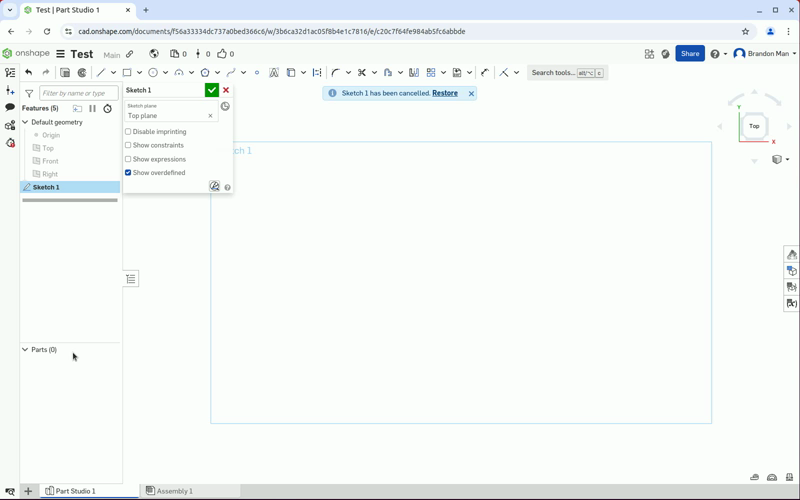
key(l)
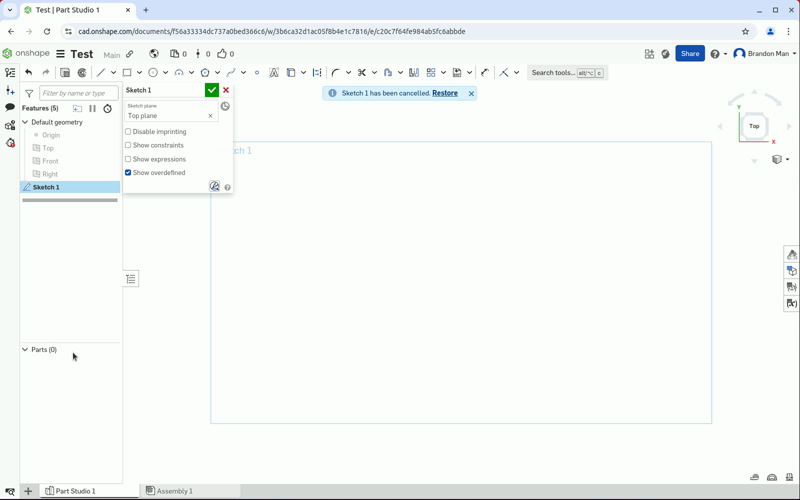
key_down(shift)
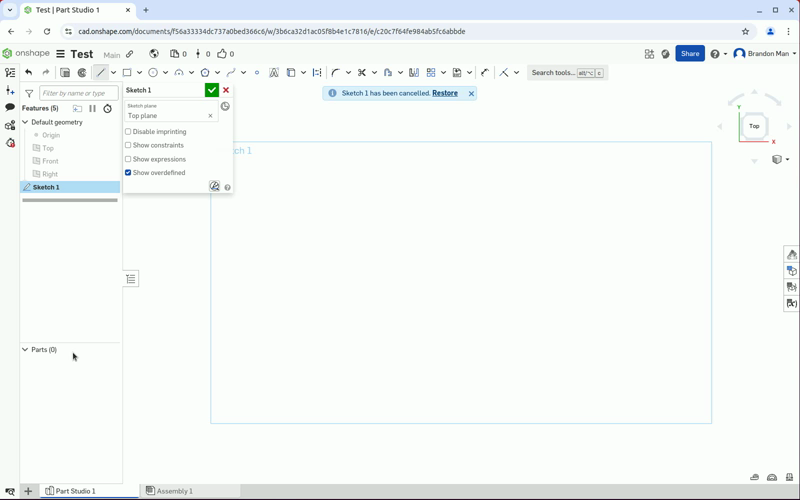
mouse_move(362, 319)
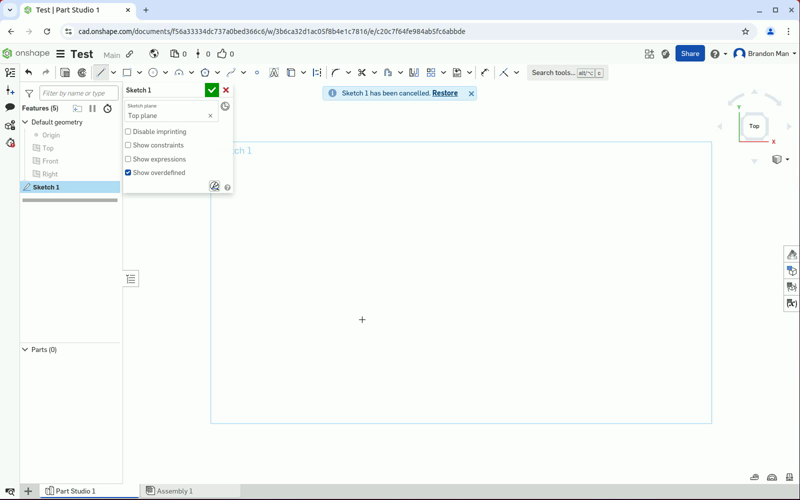
click(362, 319)
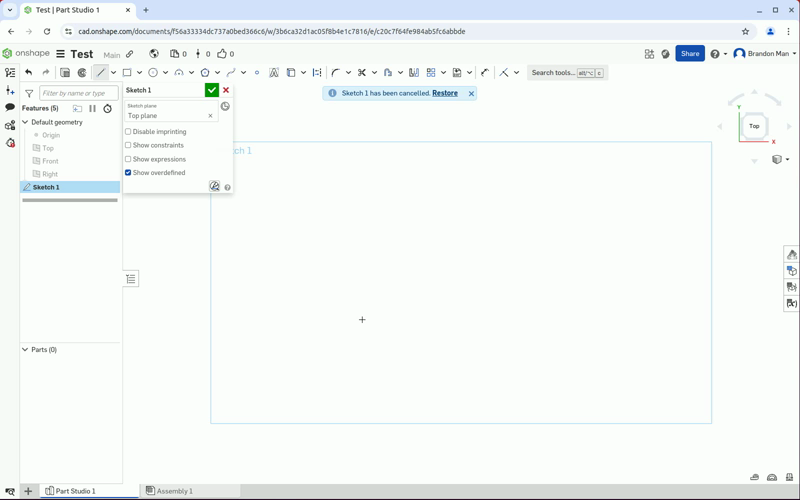
key_up(shift)
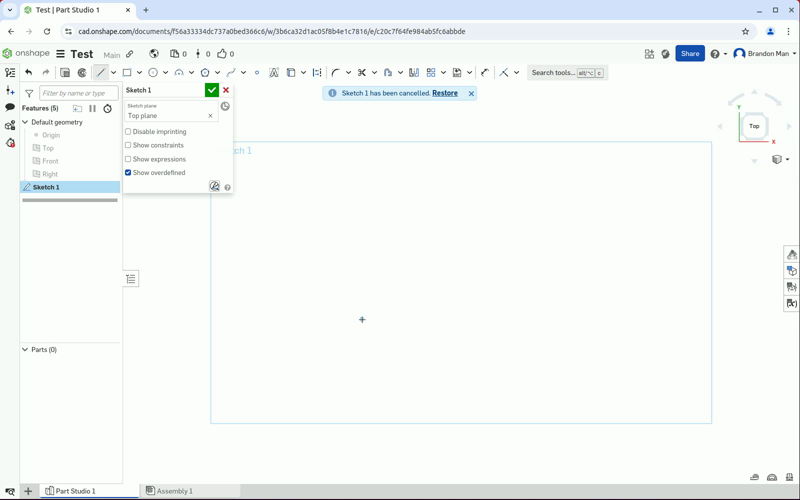
key_down(shift)
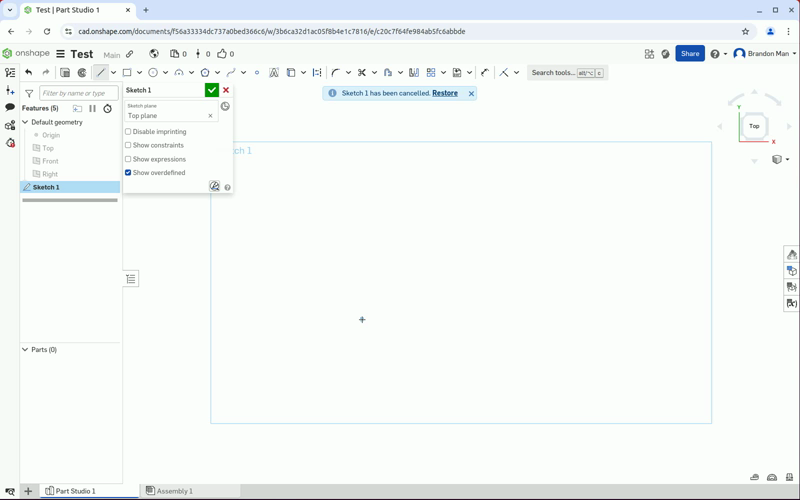
mouse_move(559, 319)
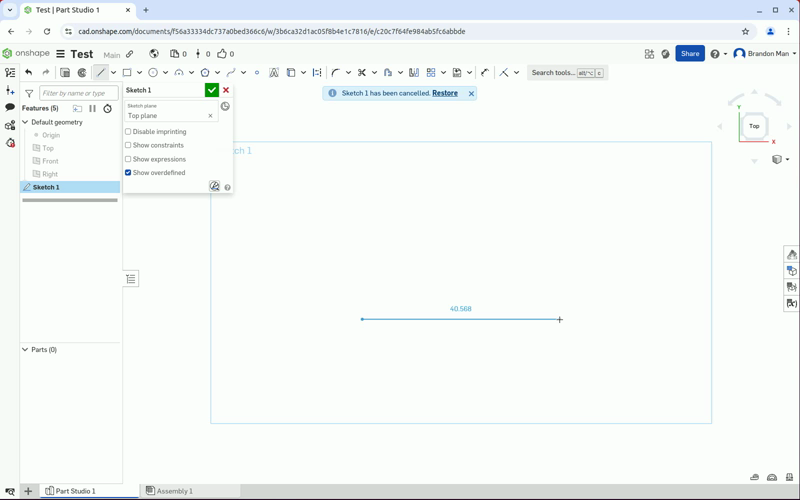
click(559, 319)
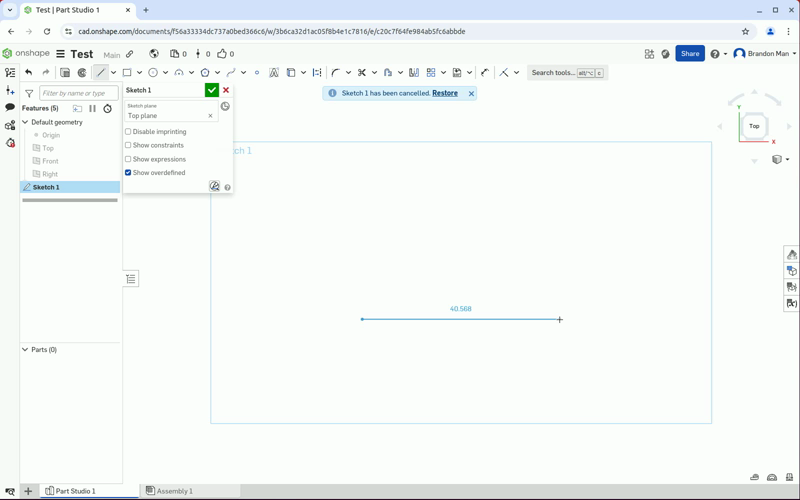
key_up(shift)
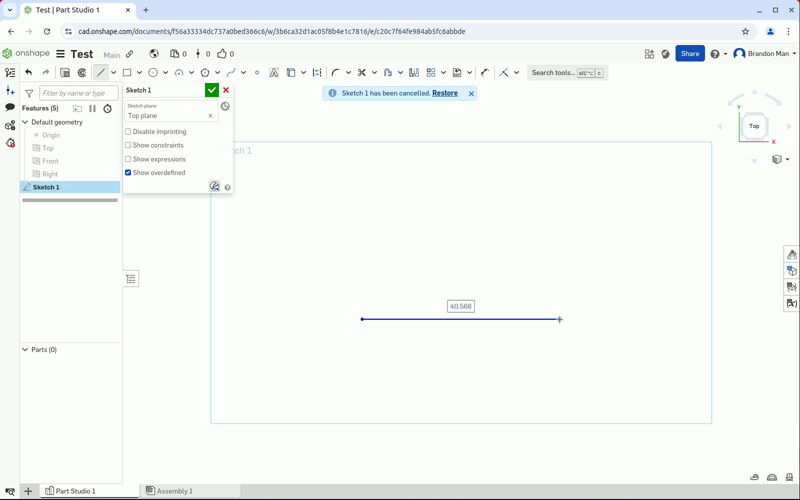
key_down(shift)
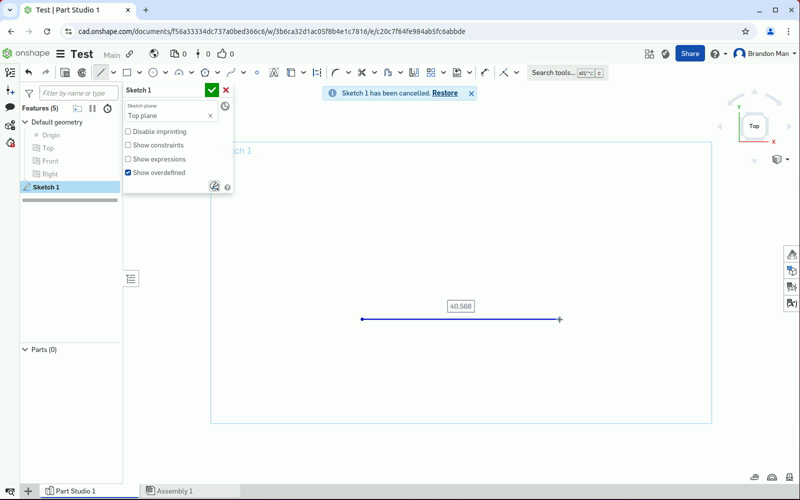
mouse_move(589, 319)
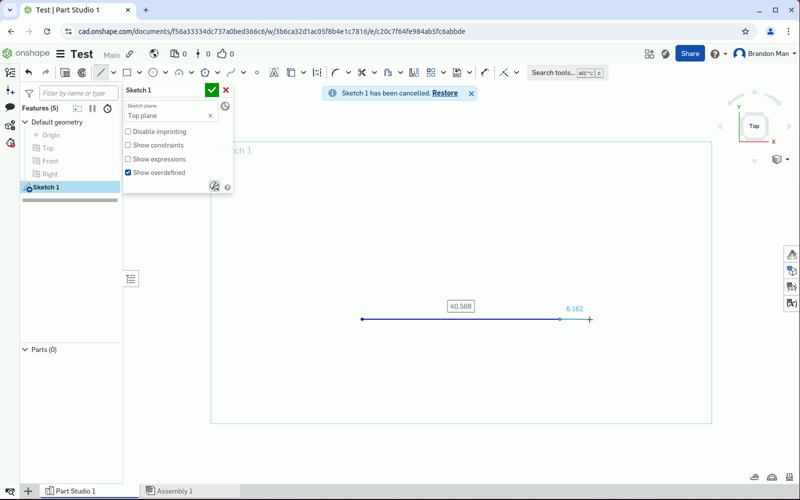
mouse_move(559, 267)
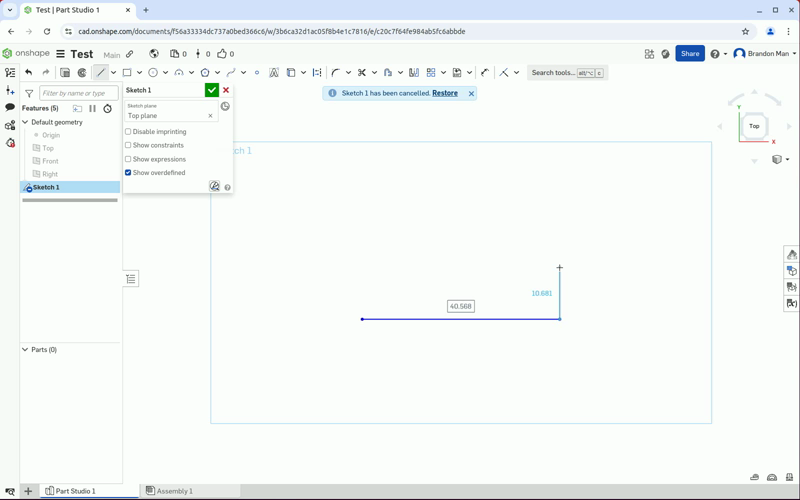
click(559, 267)
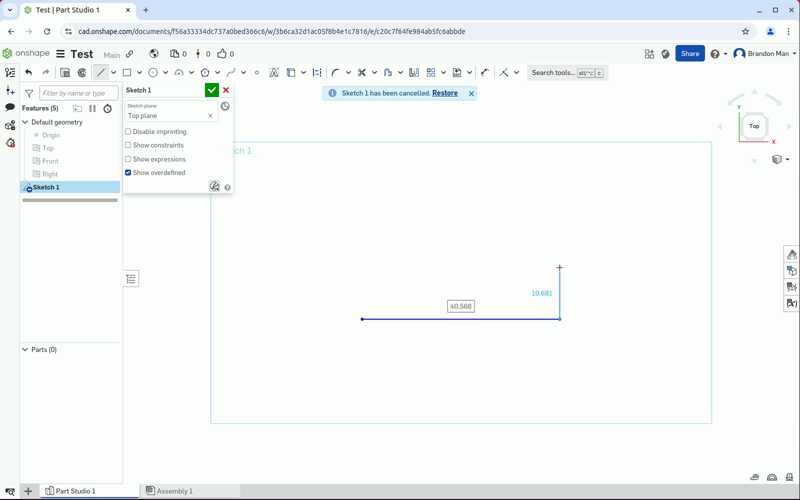
key_up(shift)
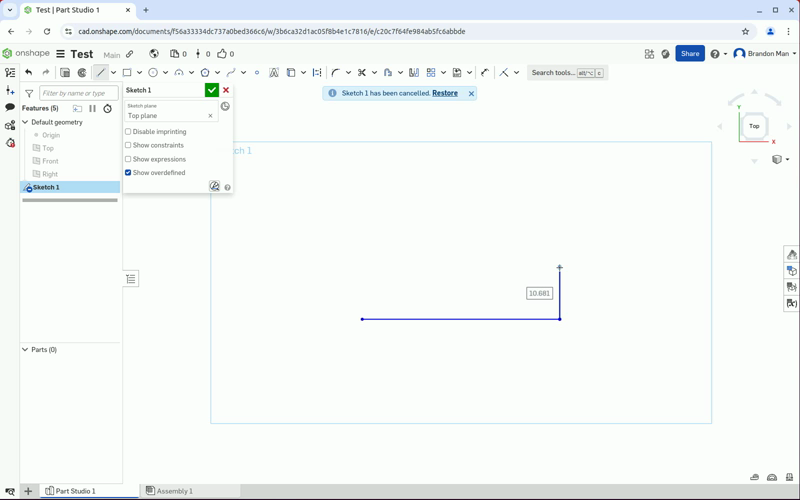
key_down(shift)
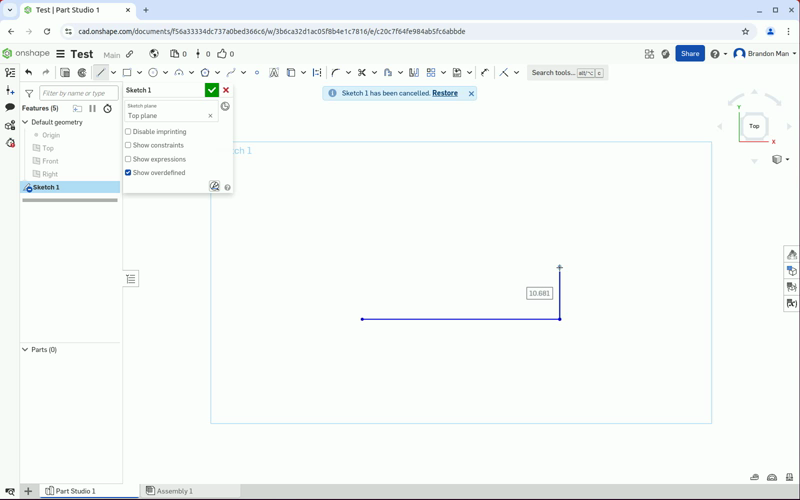
mouse_move(362, 267)
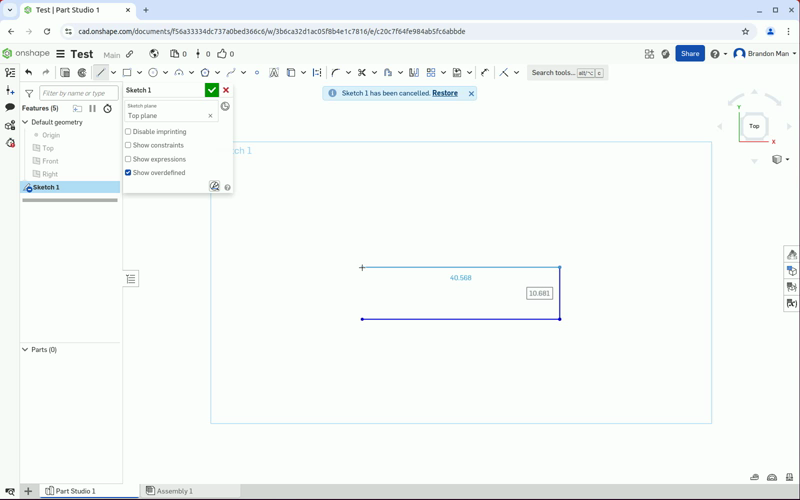
click(362, 267)
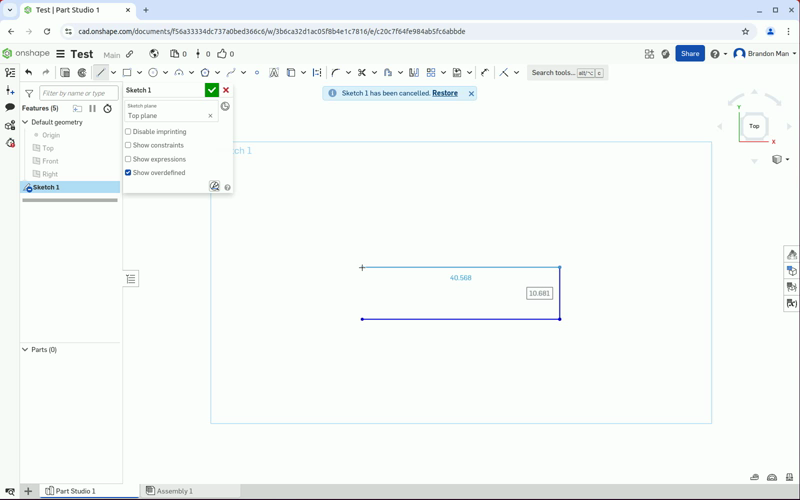
key_up(shift)
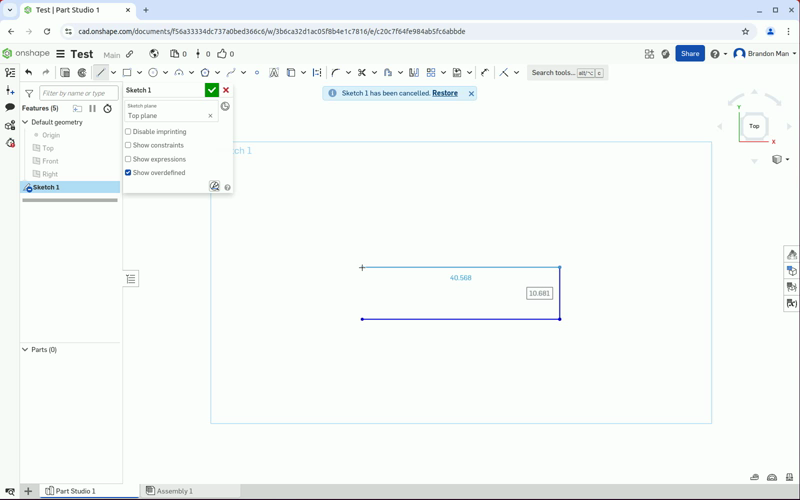
mouse_move(392, 267)
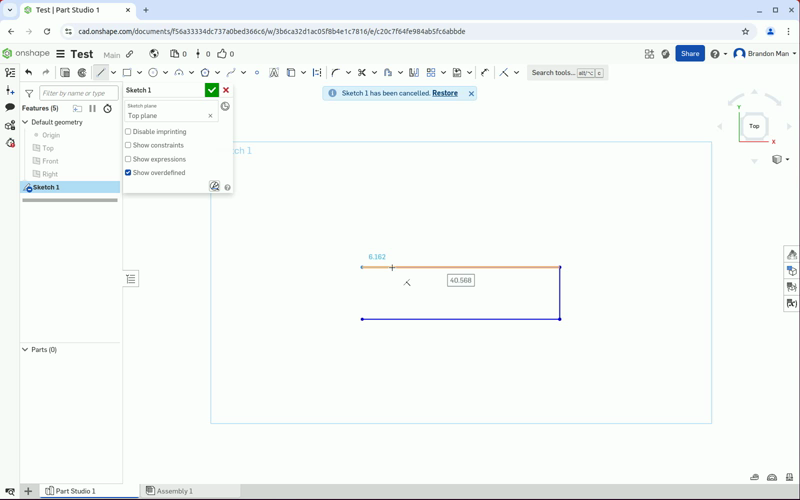
key_down(shift)
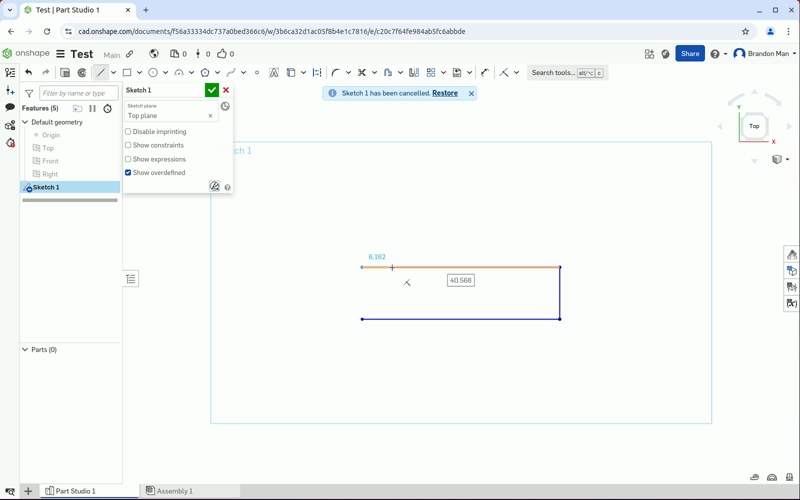
mouse_move(362, 319)
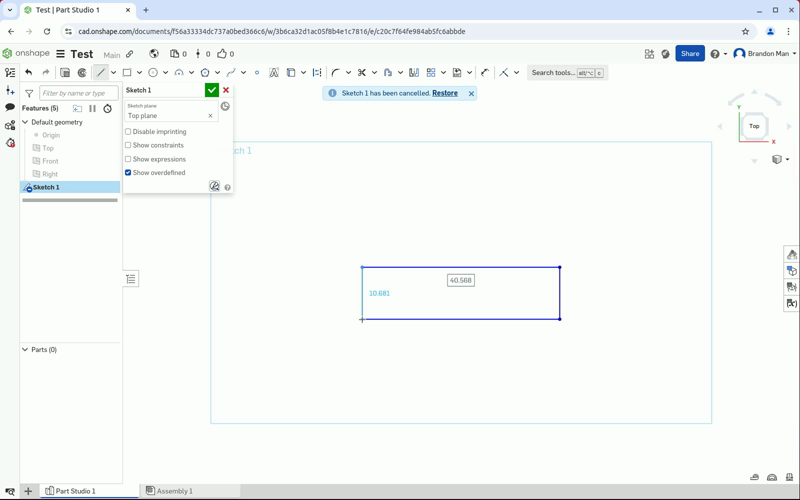
key_up(shift)
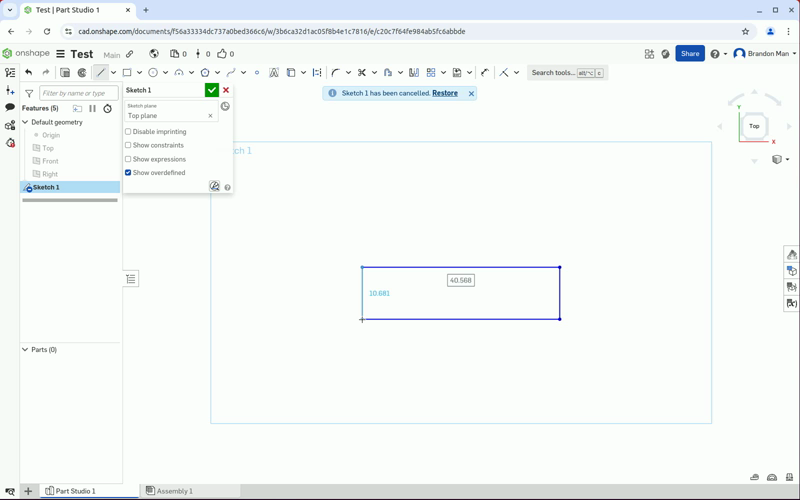
click(362, 319)
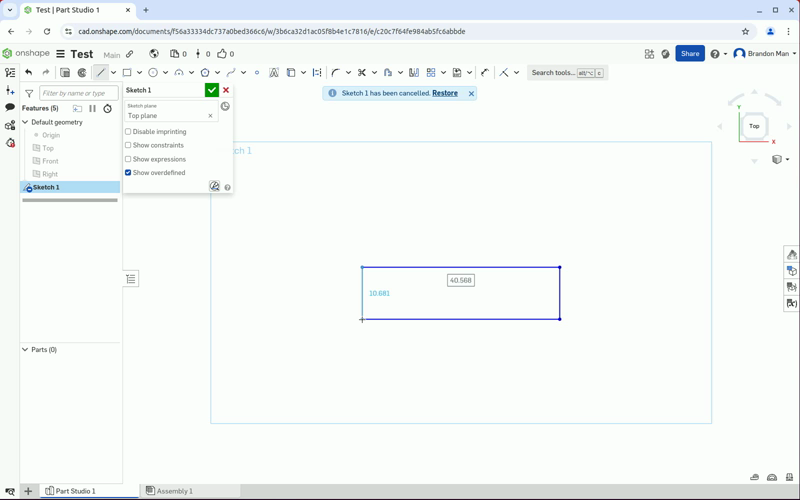
key(esc)
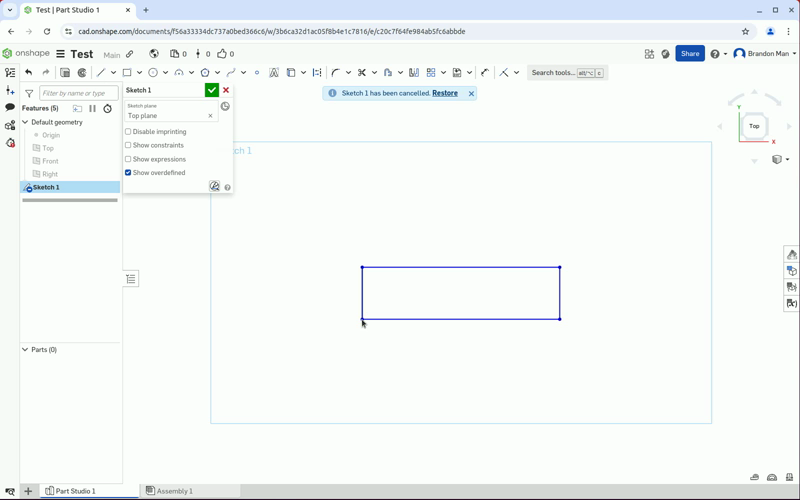
mouse_move(500, 293)
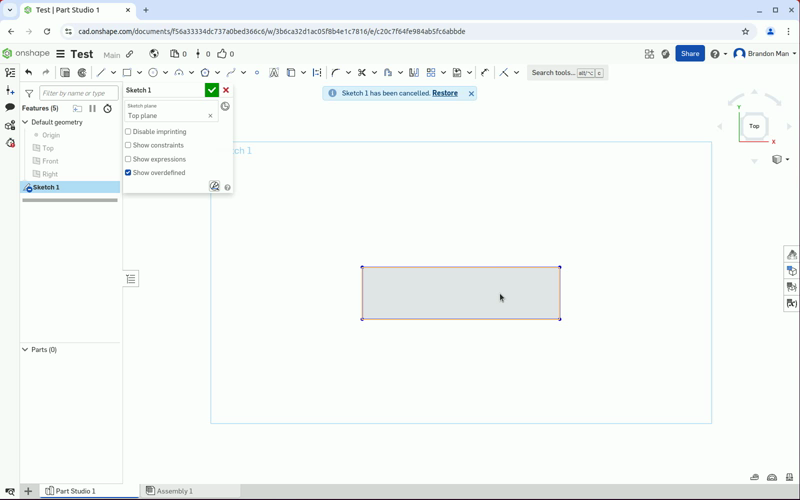
click(500, 293)
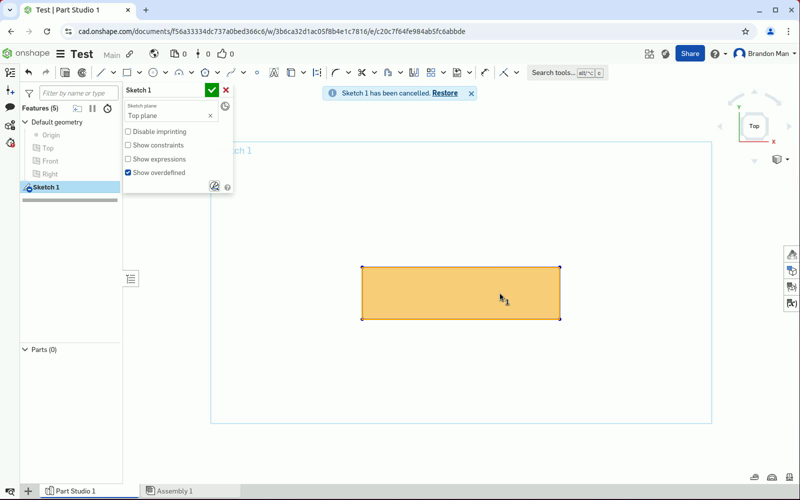
mouse_move(73, 352)
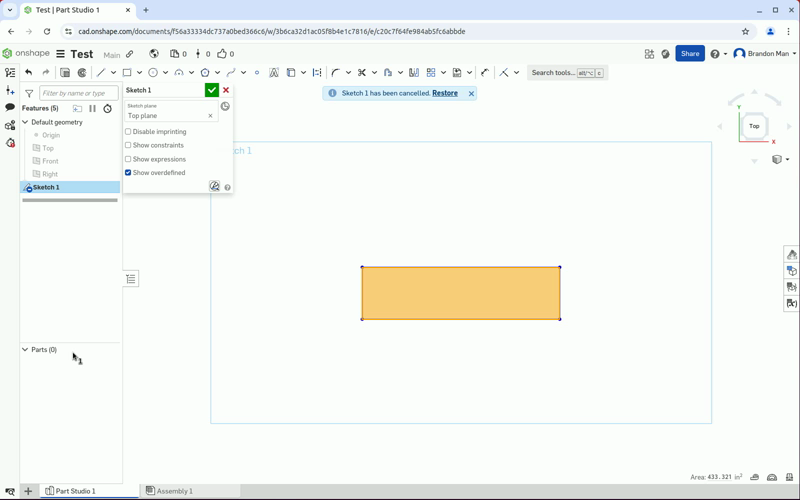
key(shift+y)
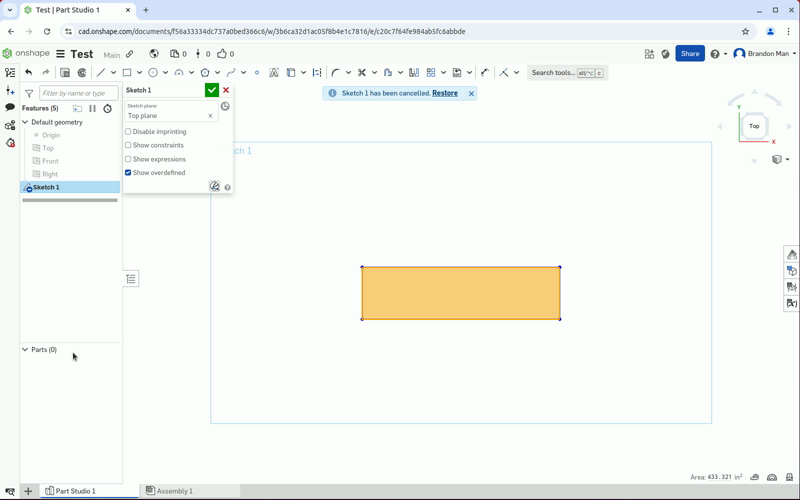
key(shift+e)
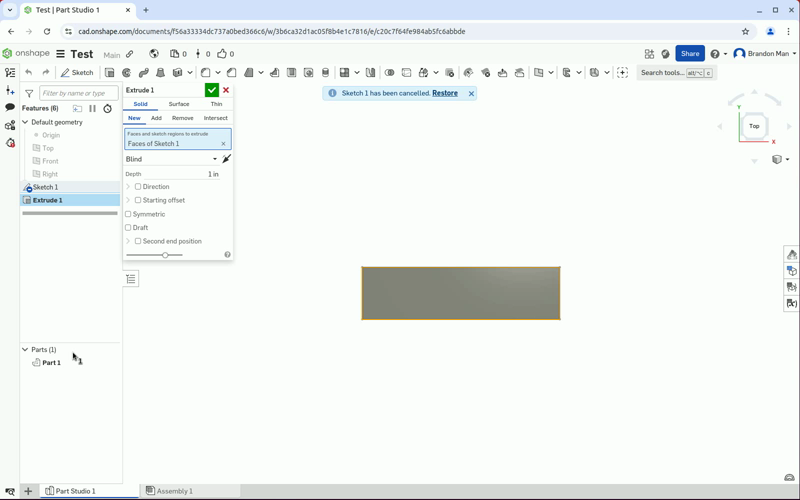
mouse_move(143, 106)
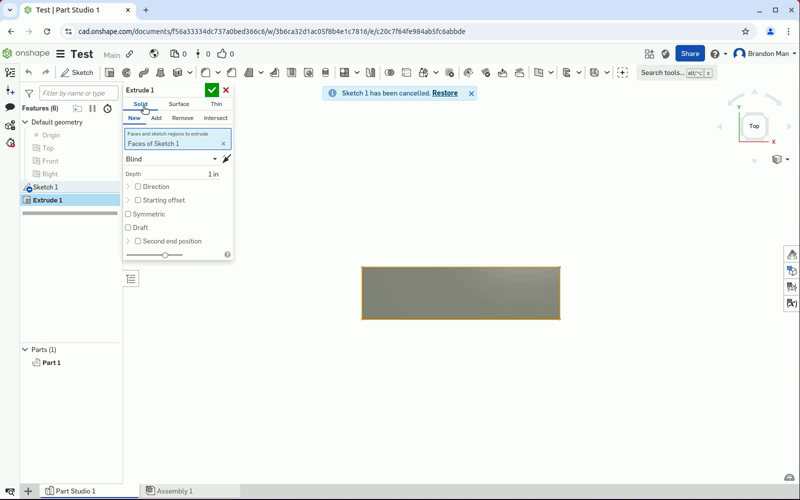
click(143, 106)
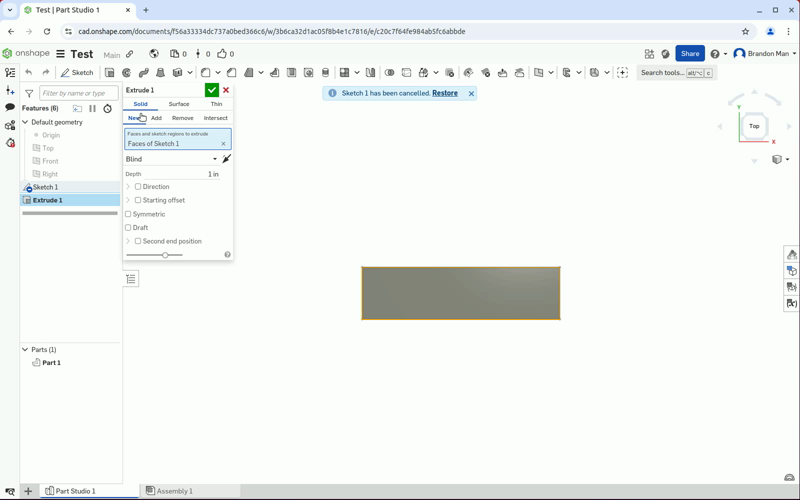
mouse_move(137, 120)
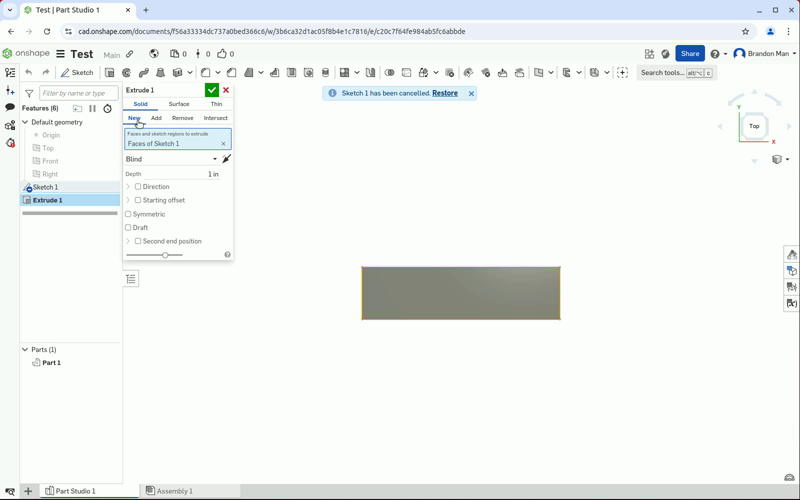
click(137, 120)
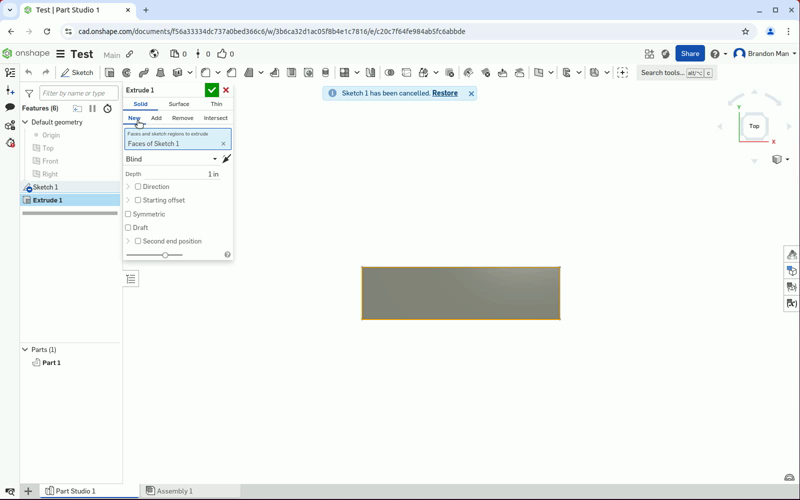
key(tab, 4)
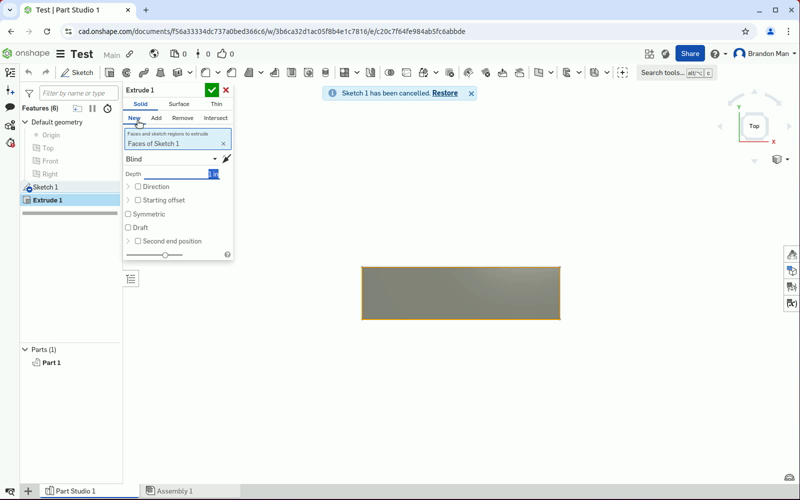
text(23.108)
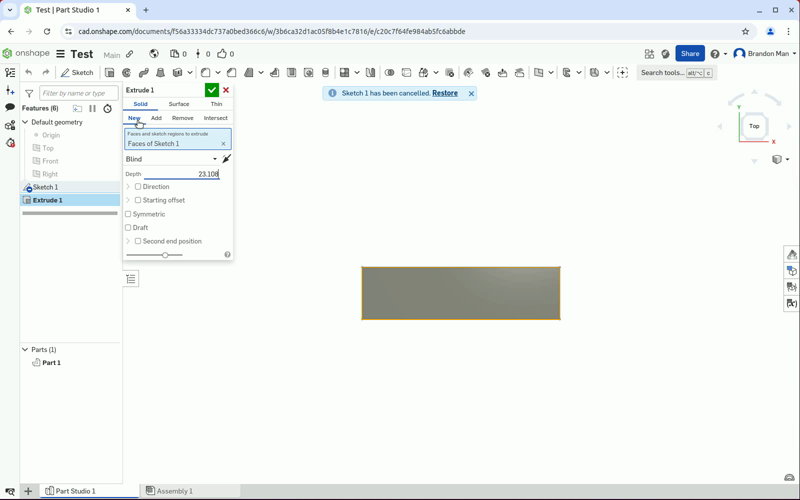
key(enter)
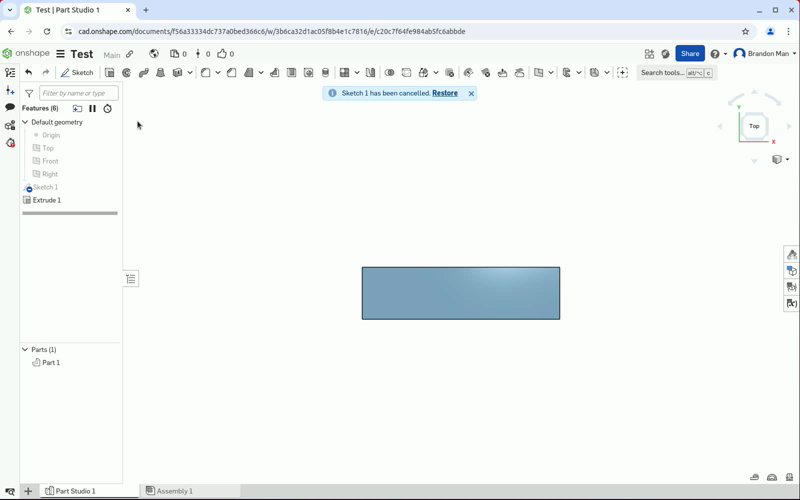
key(shift+h)
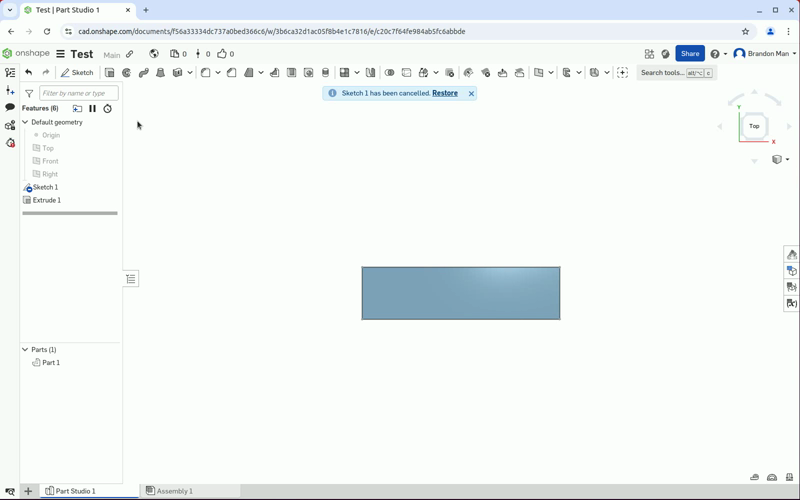
key(shift+h)
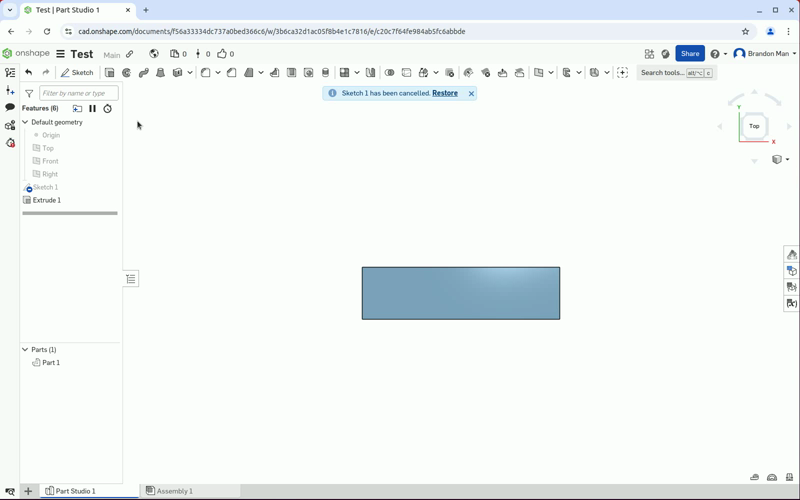
mouse_move(73, 189)
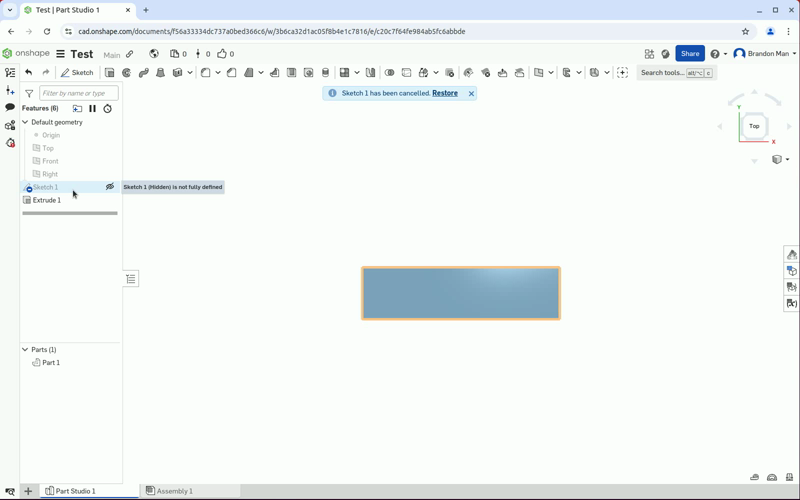
click(73, 189)
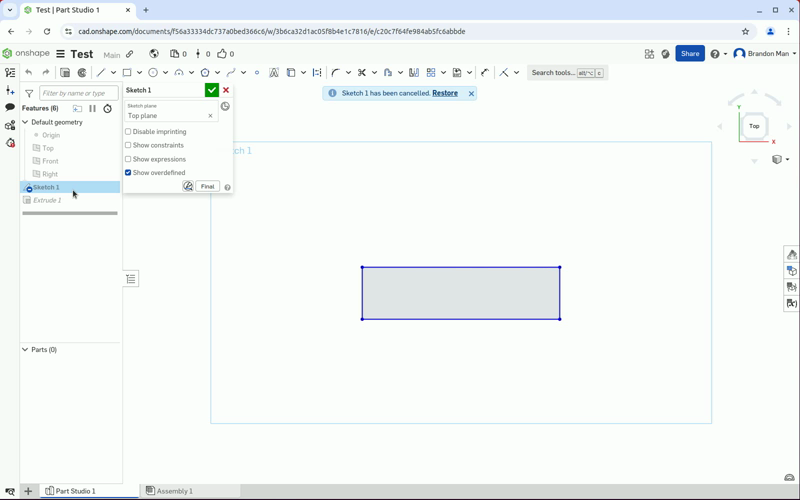
mouse_move(229, 92)
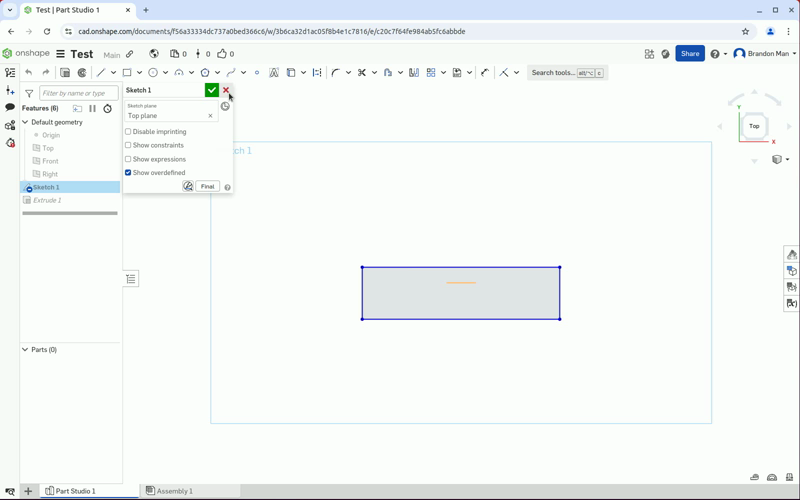
click(229, 92)
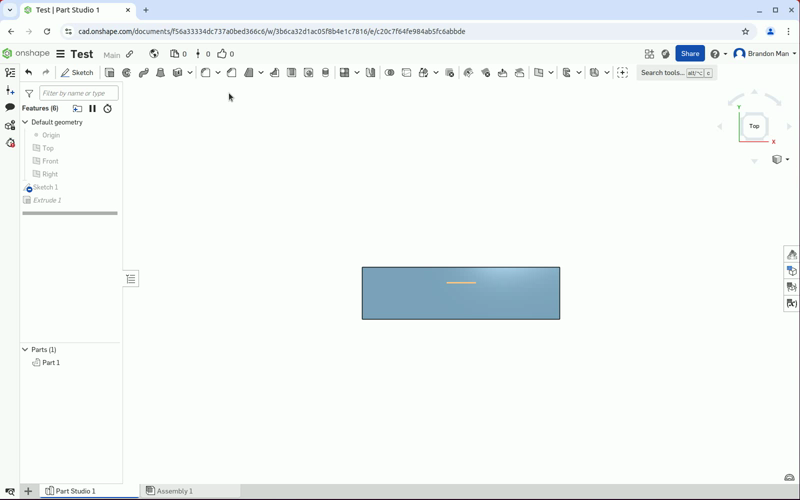
mouse_move(73, 352)
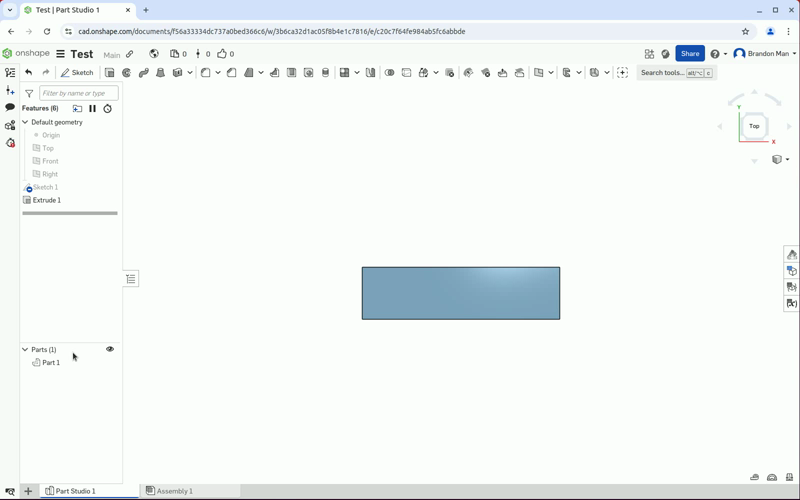
key(y)
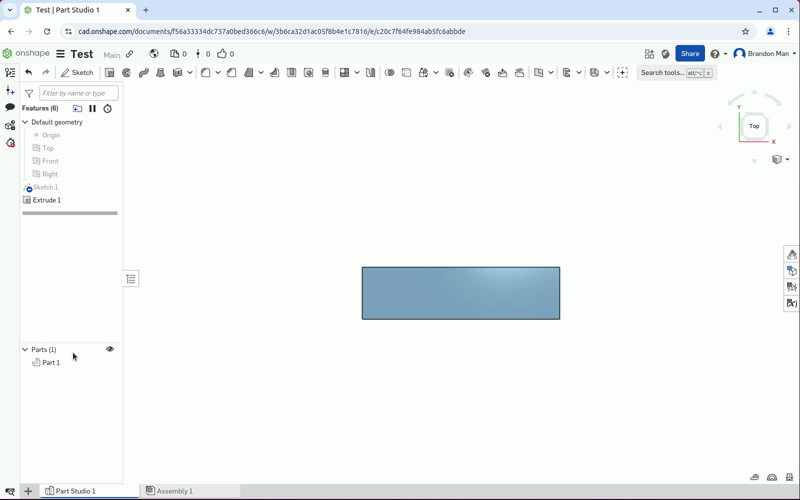
key(shift+p)
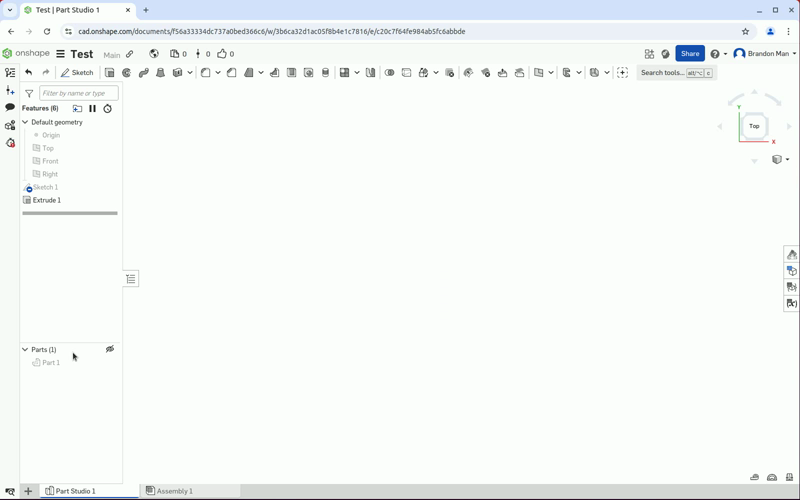
key(space)
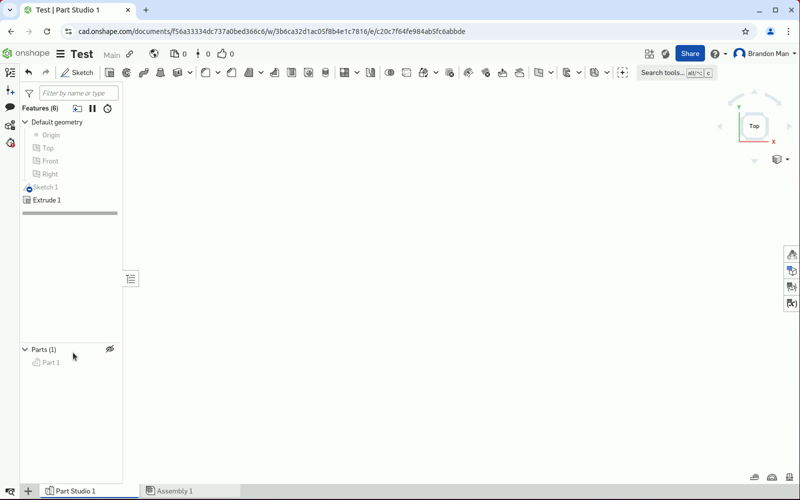
key_down(shift)
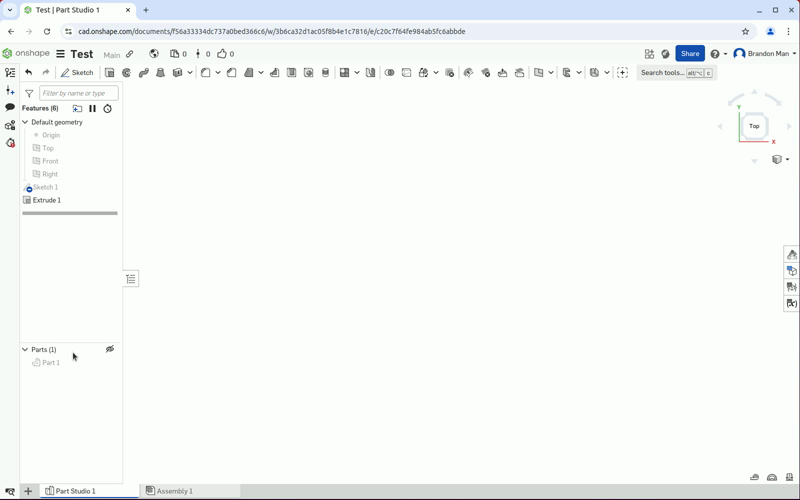
key(up)
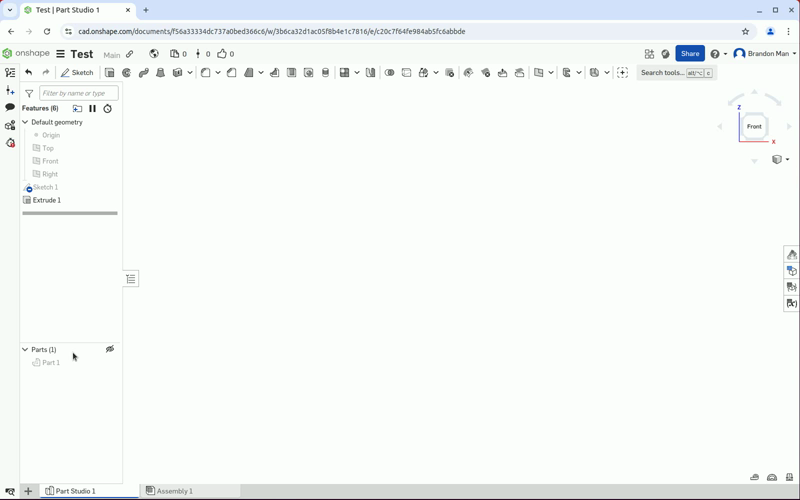
key_up(shift)
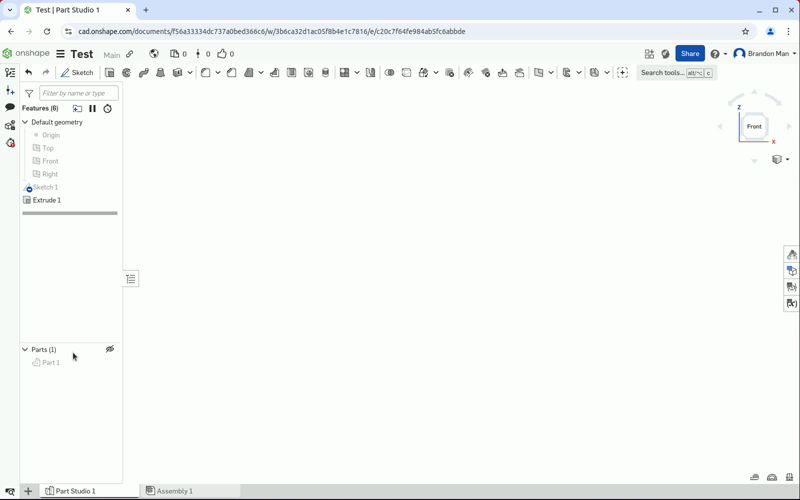
mouse_move(73, 352)
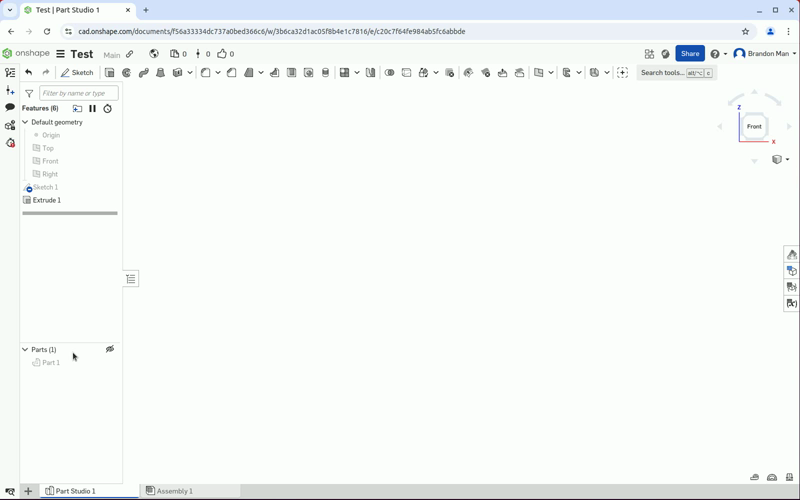
key(shift+y)
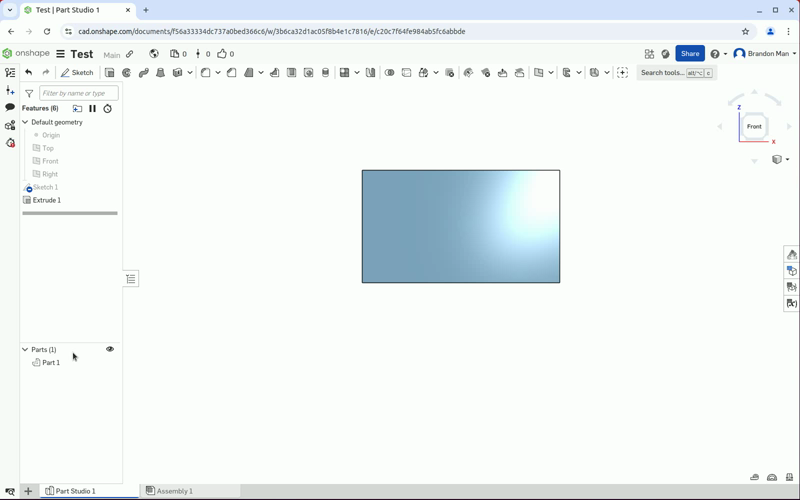
mouse_move(541, 75)
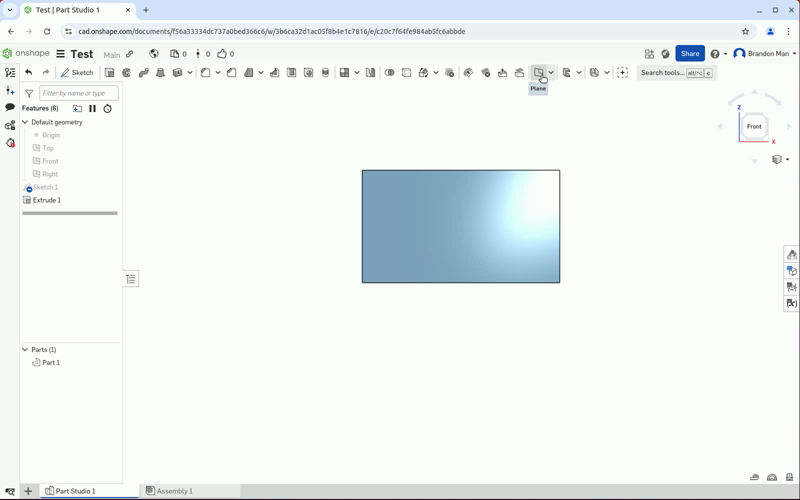
click(541, 75)
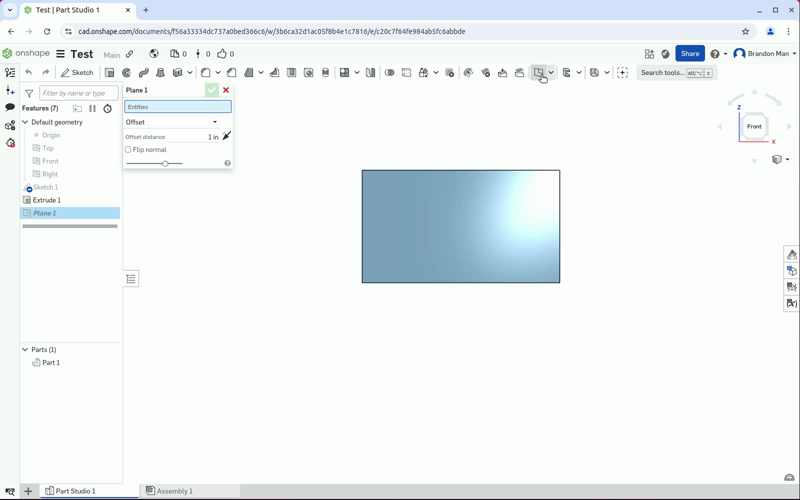
mouse_move(73, 163)
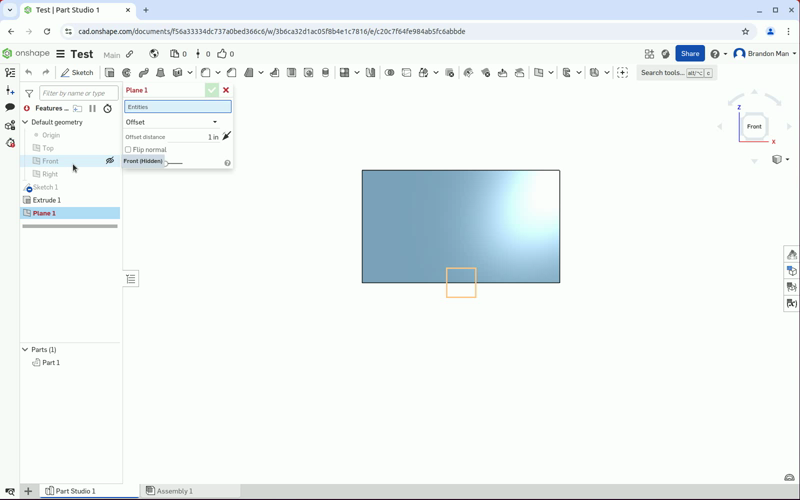
click(73, 163)
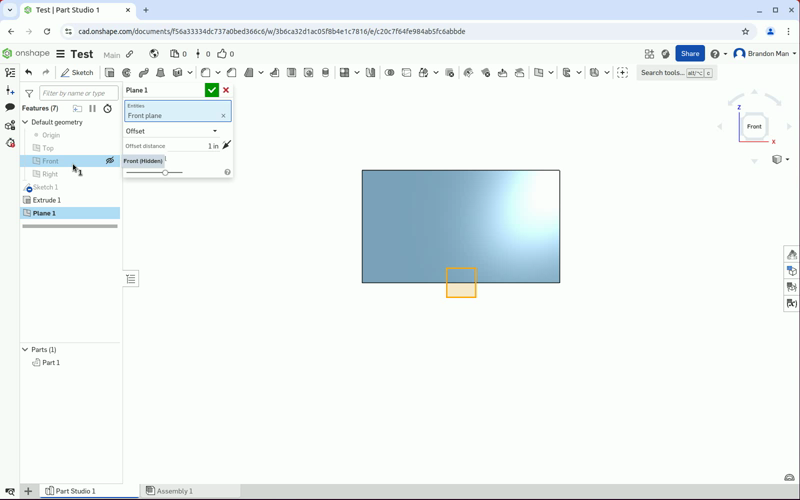
key(tab, 2)
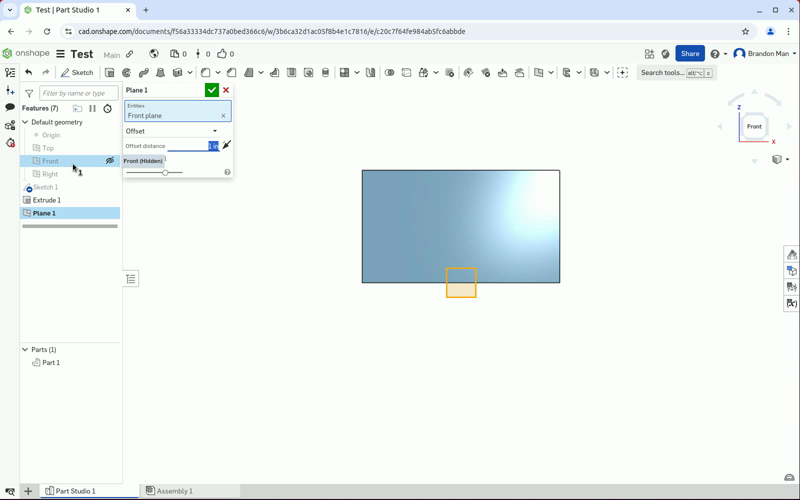
text(7.456)
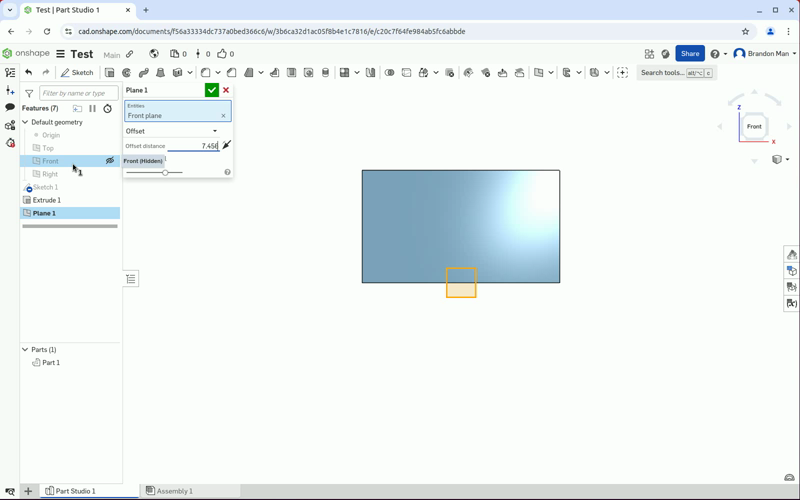
key(enter, 2)
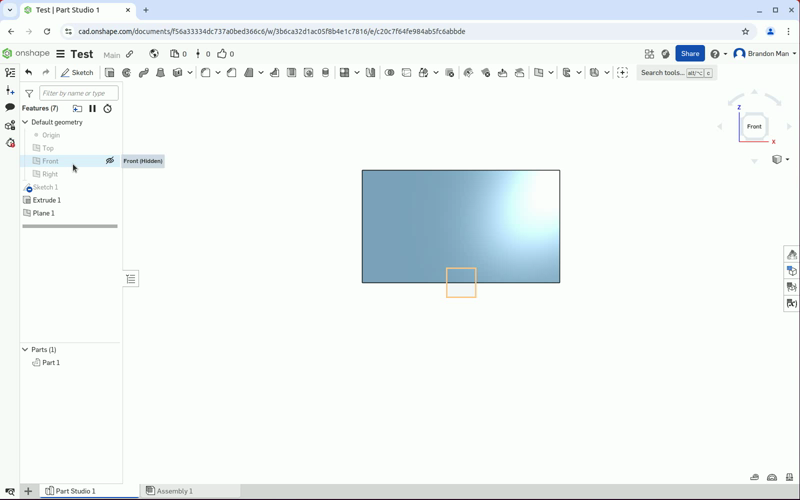
key(shift+s)
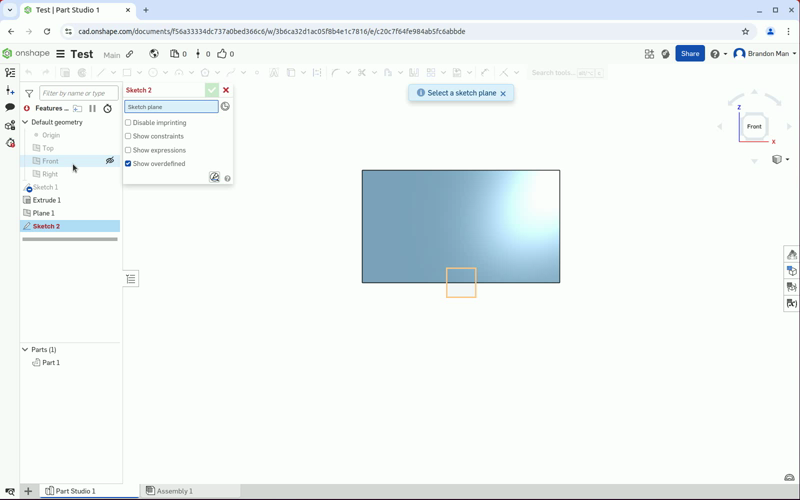
mouse_move(73, 215)
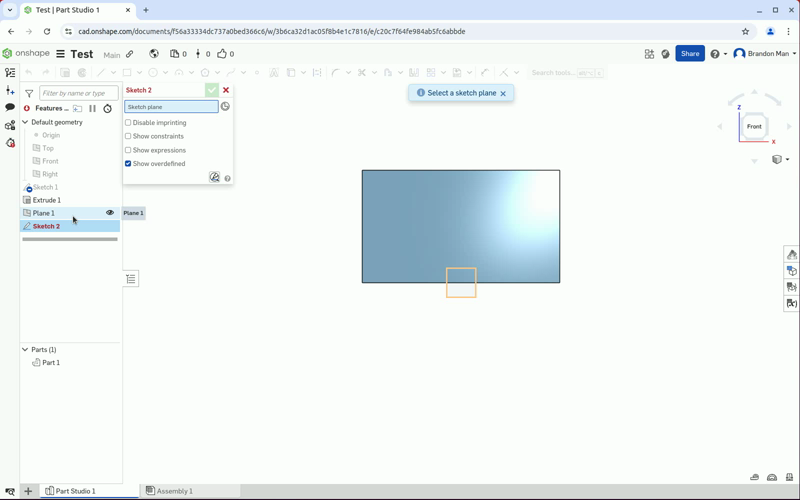
click(73, 215)
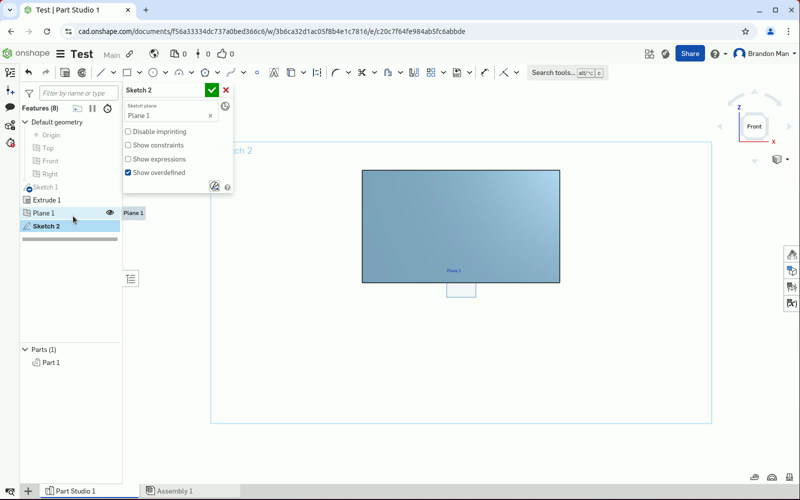
mouse_move(73, 352)
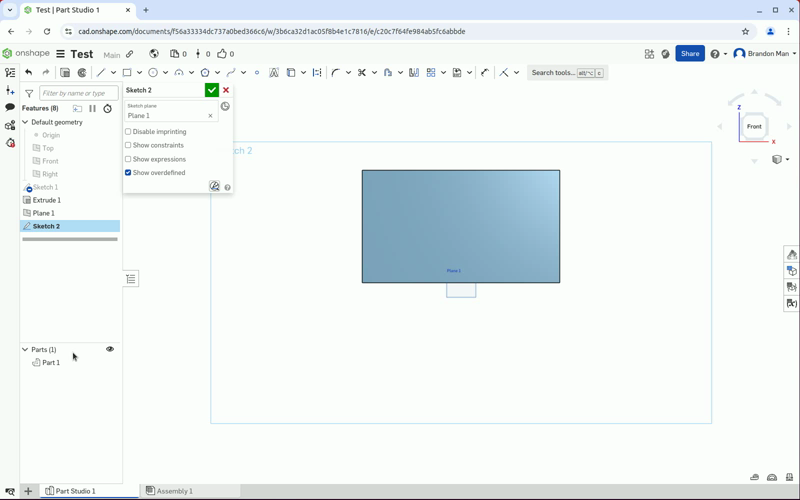
key(y)
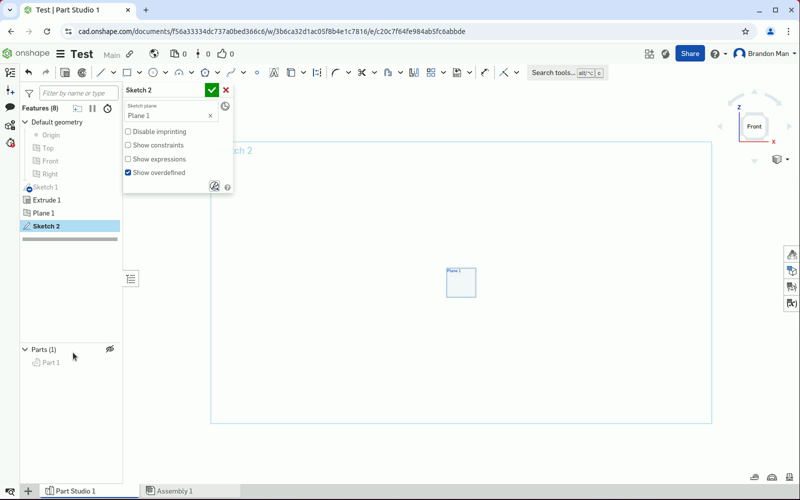
key(l)
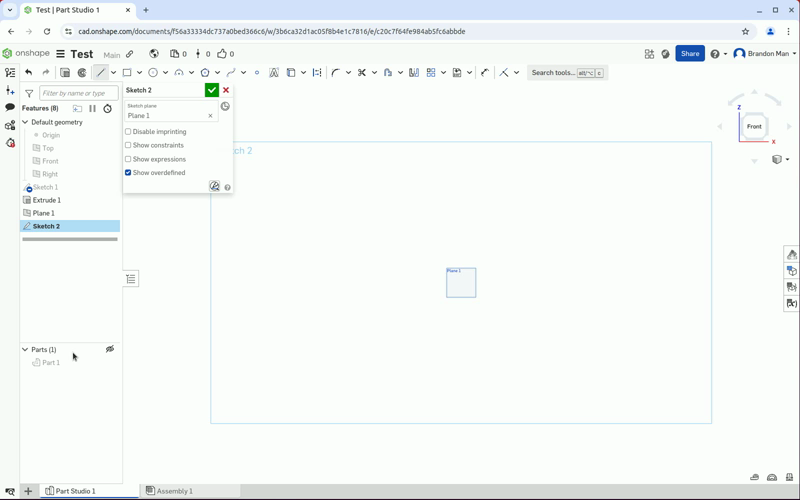
key_down(shift)
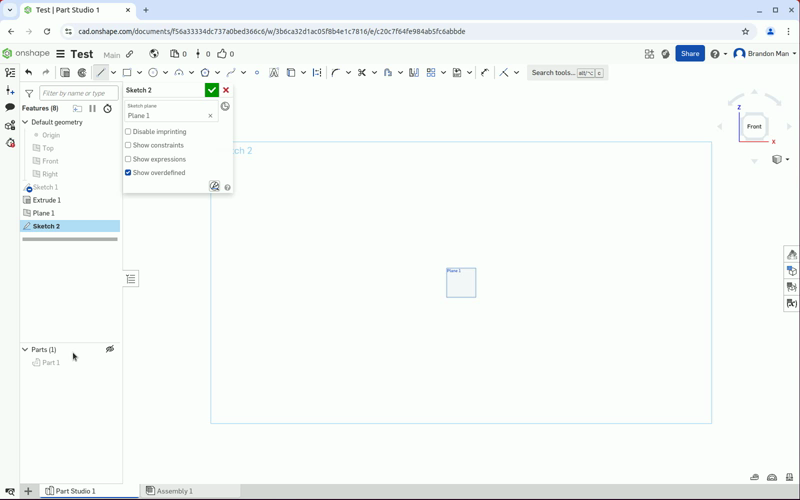
mouse_move(427, 197)
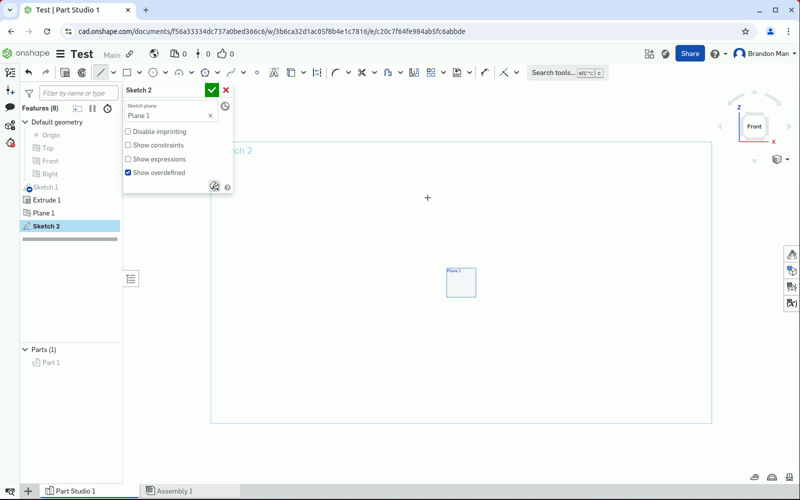
click(427, 197)
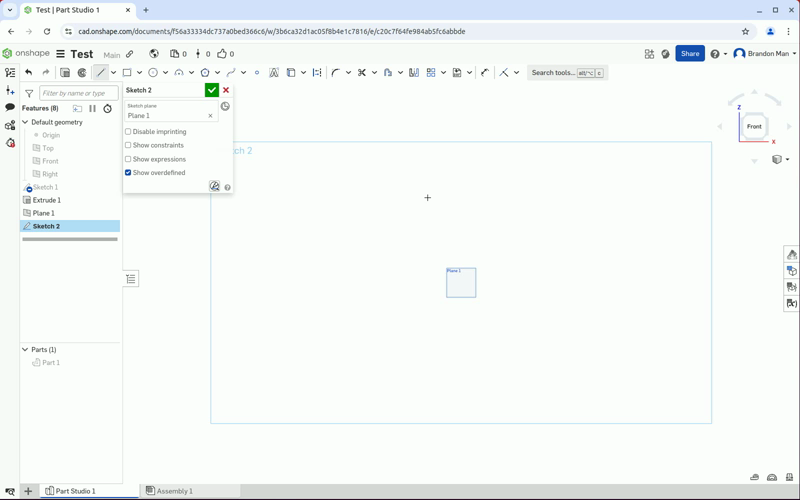
key_up(shift)
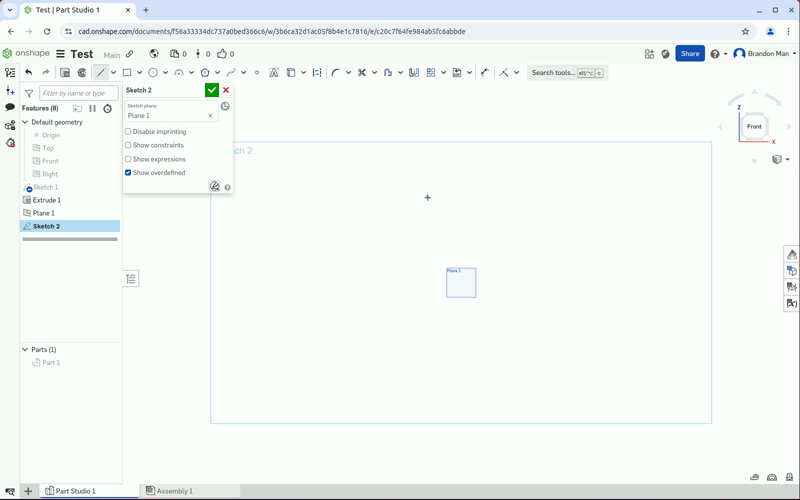
key_down(shift)
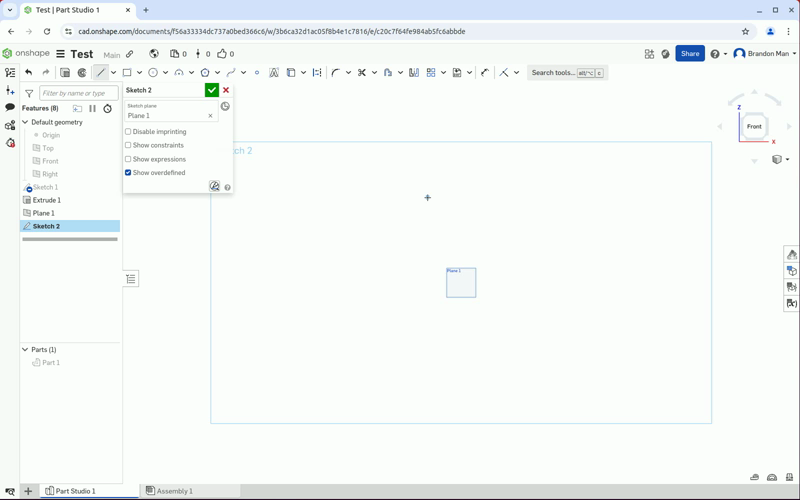
mouse_move(513, 197)
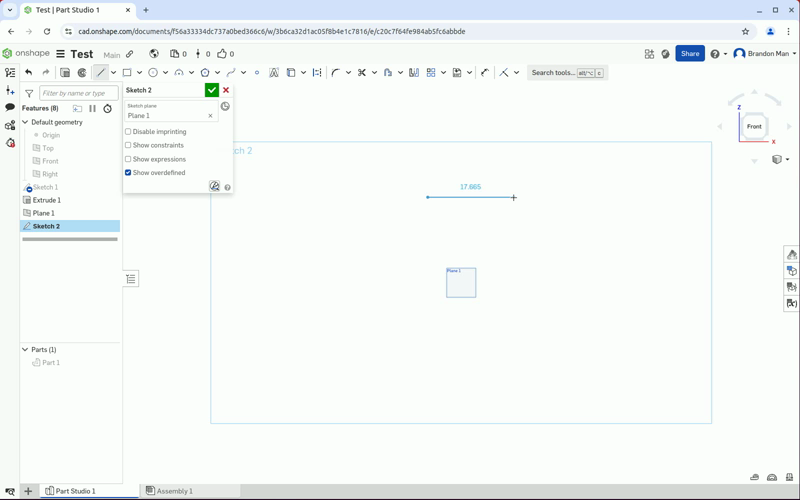
click(513, 197)
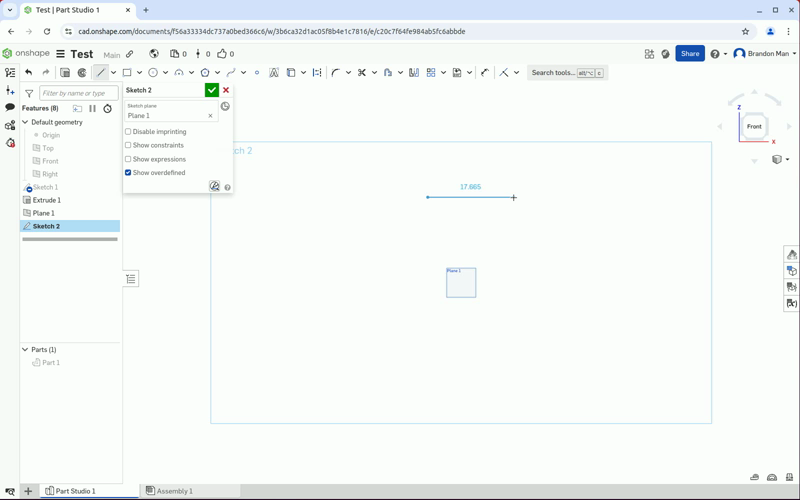
key_up(shift)
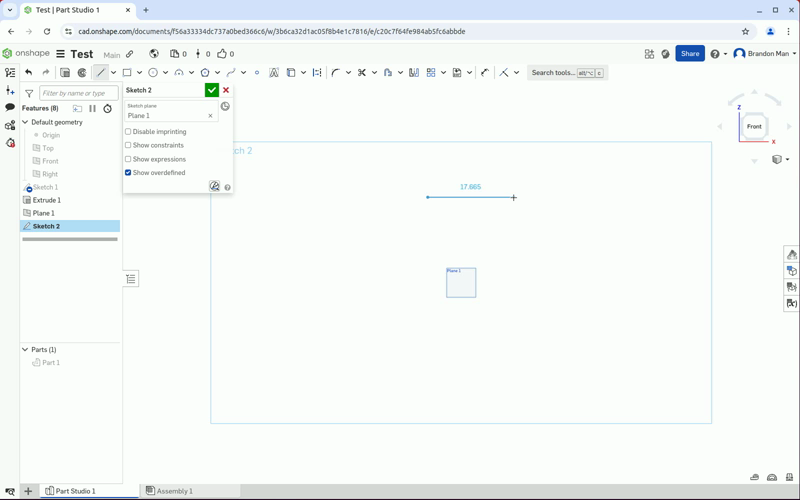
key_down(shift)
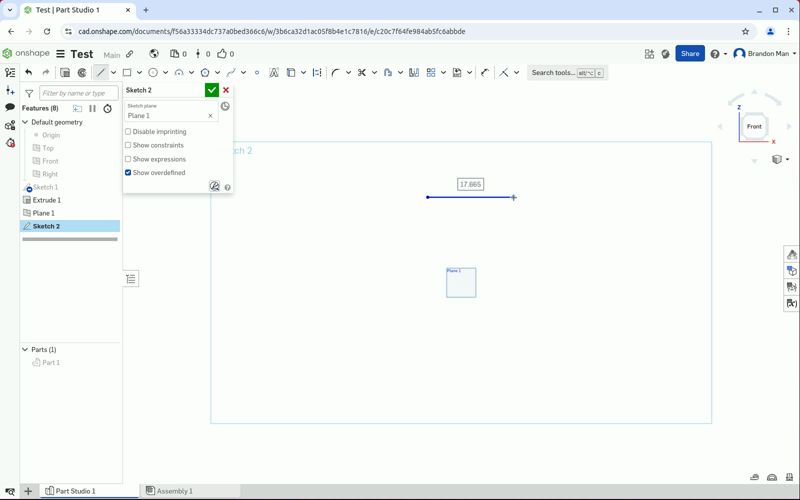
mouse_move(543, 197)
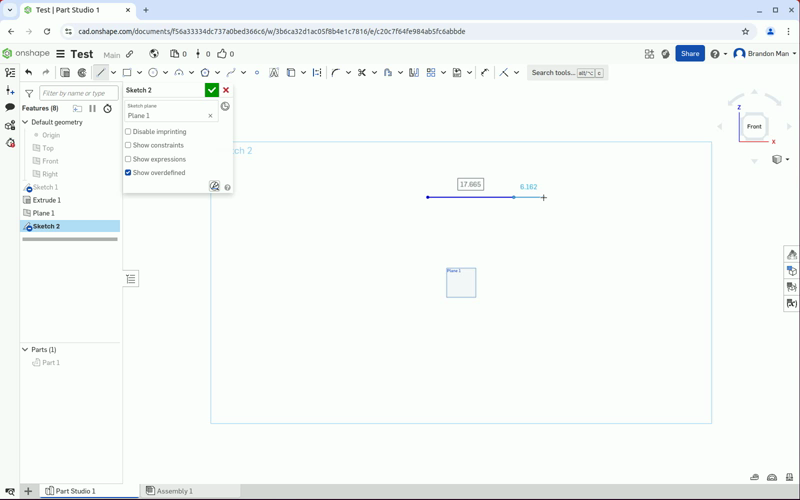
mouse_move(513, 171)
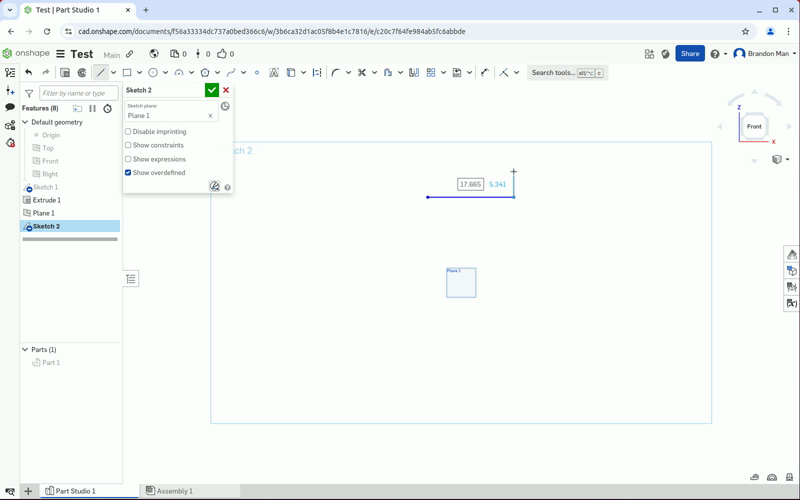
click(513, 171)
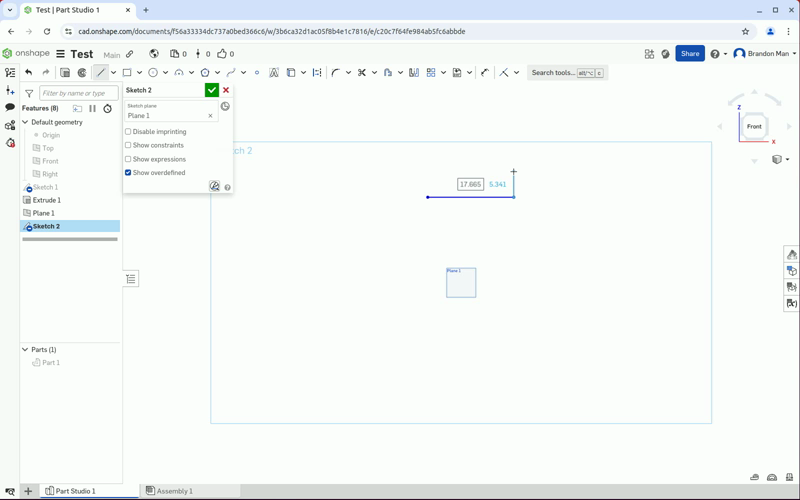
key_up(shift)
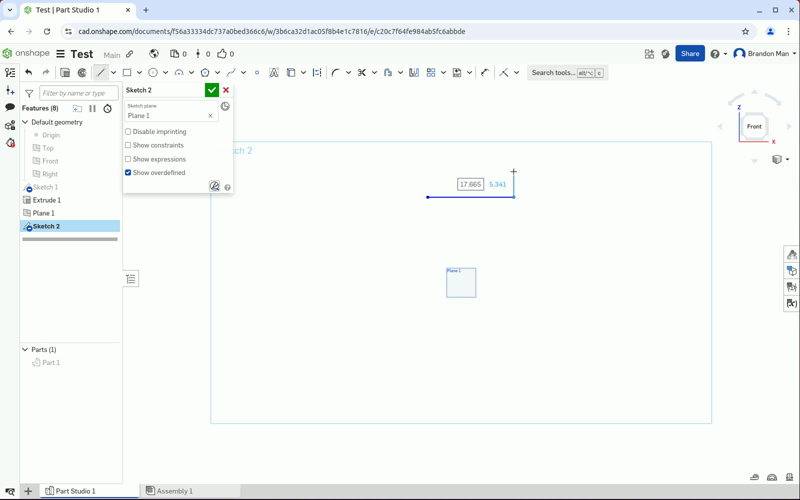
key_down(shift)
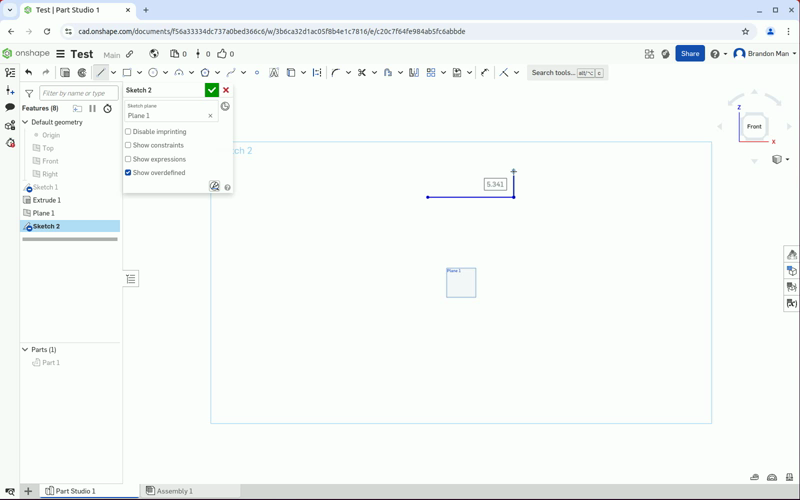
mouse_move(427, 171)
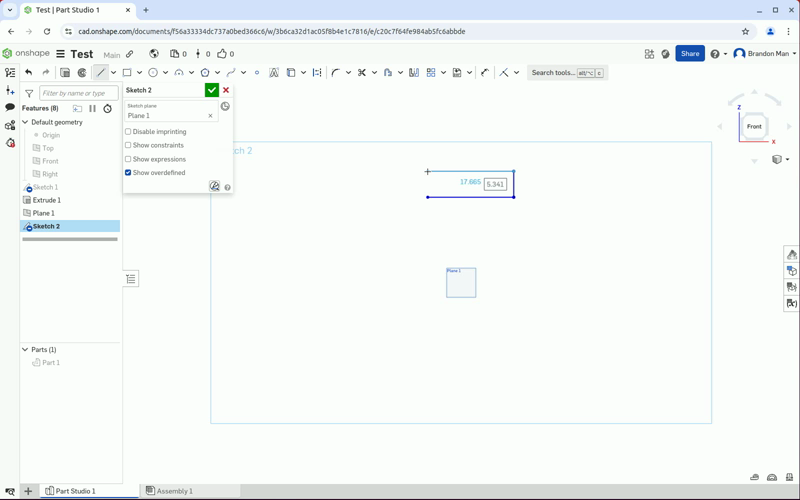
click(427, 171)
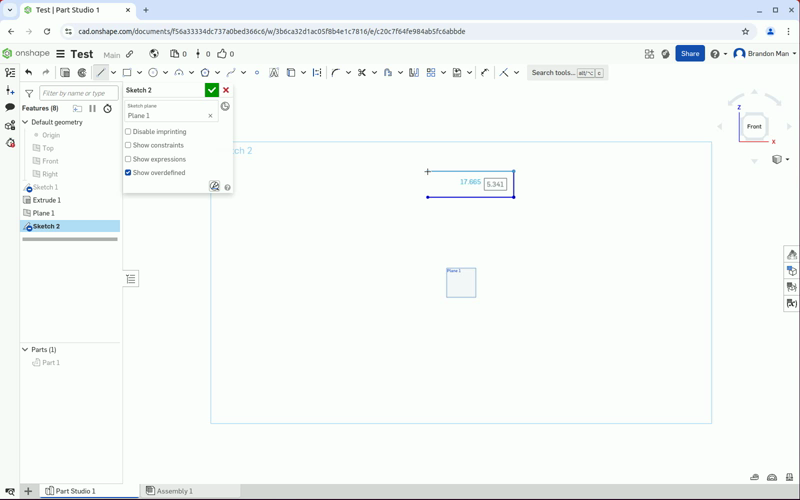
key_up(shift)
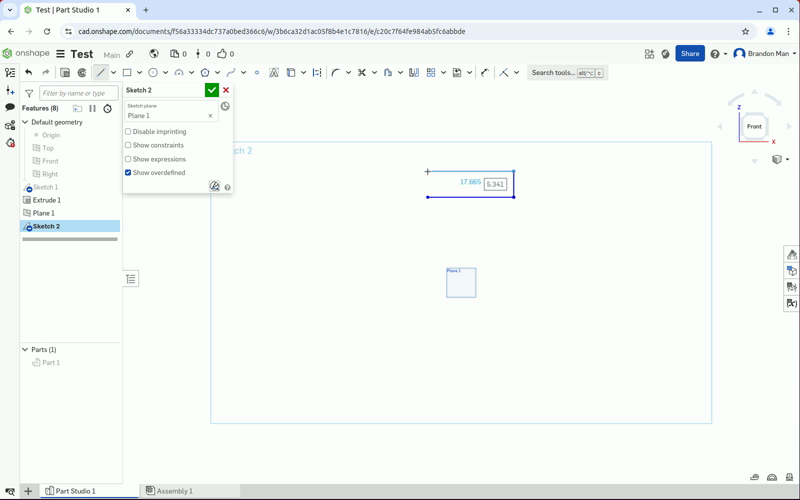
mouse_move(457, 171)
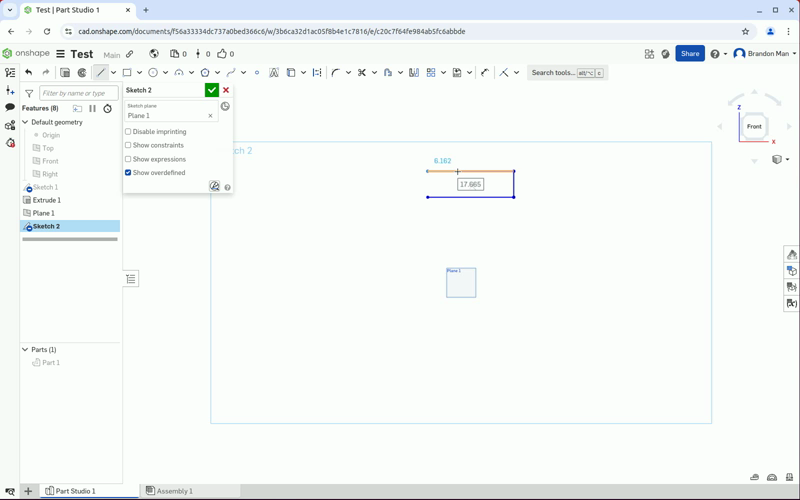
key_down(shift)
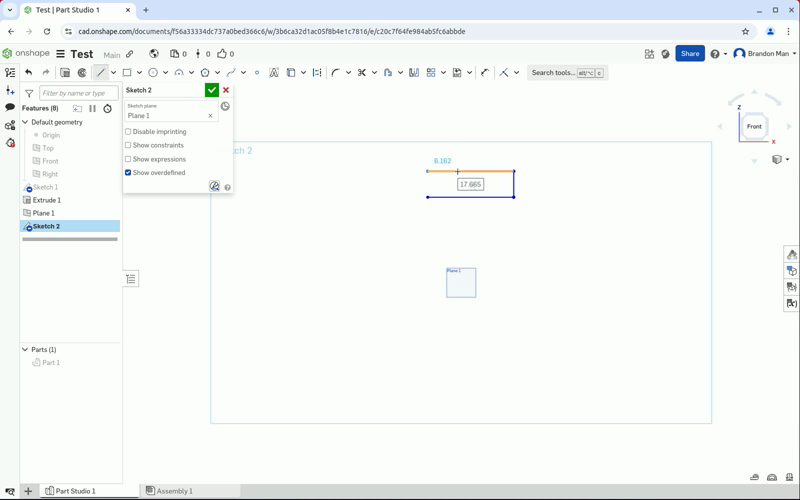
mouse_move(427, 197)
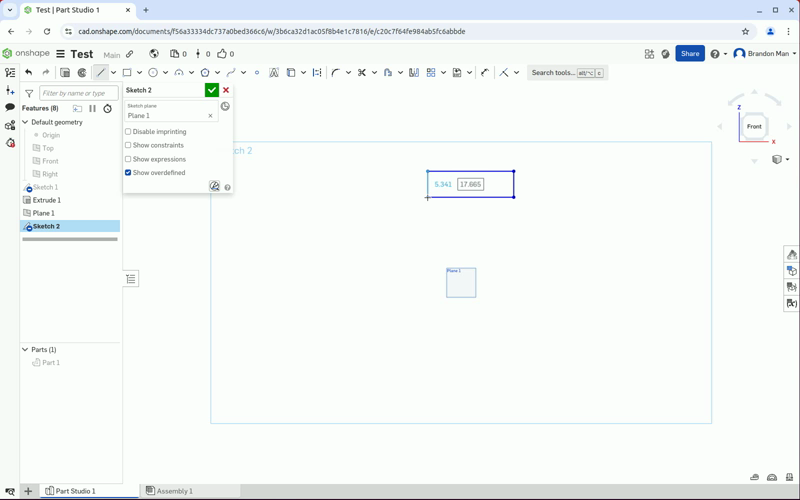
key_up(shift)
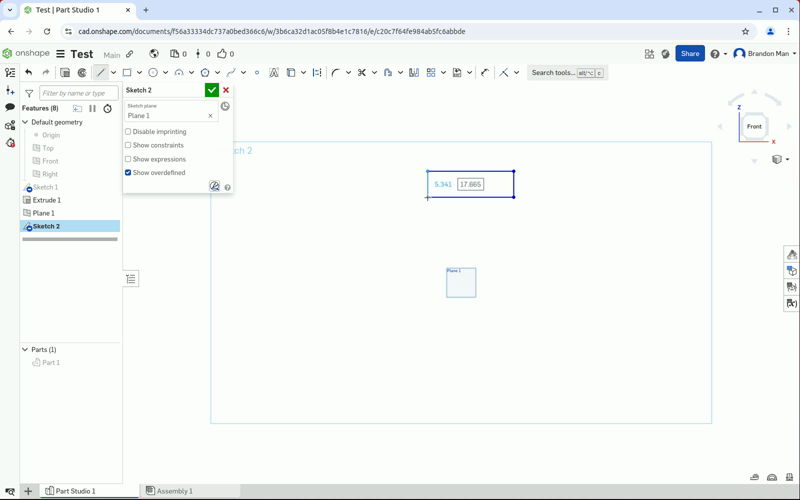
click(427, 197)
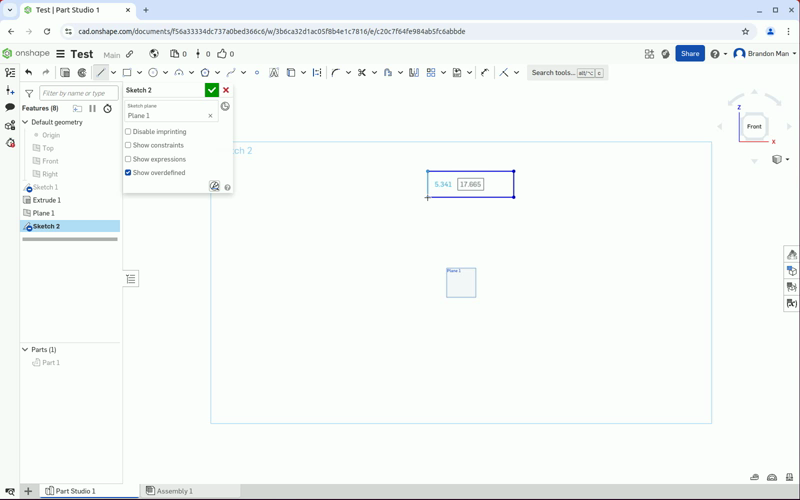
key(esc)
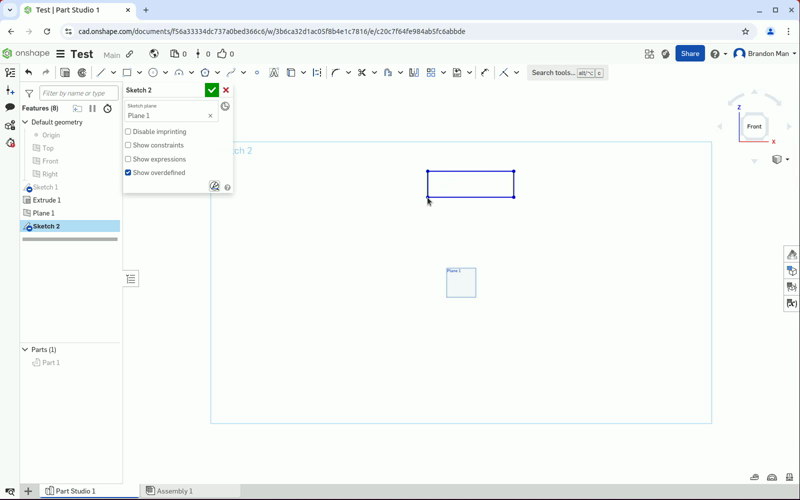
mouse_move(490, 185)
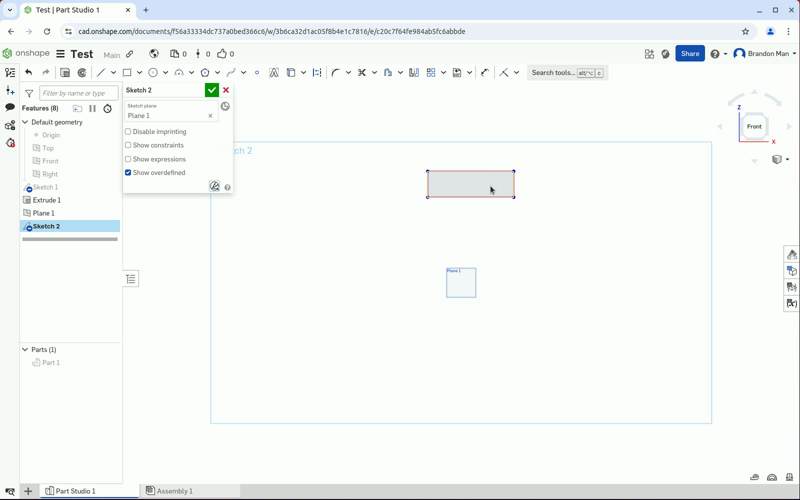
click(490, 185)
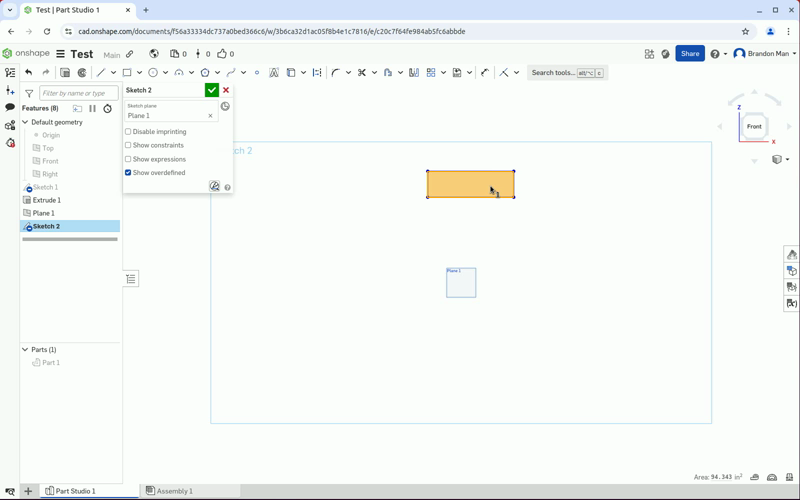
mouse_move(73, 352)
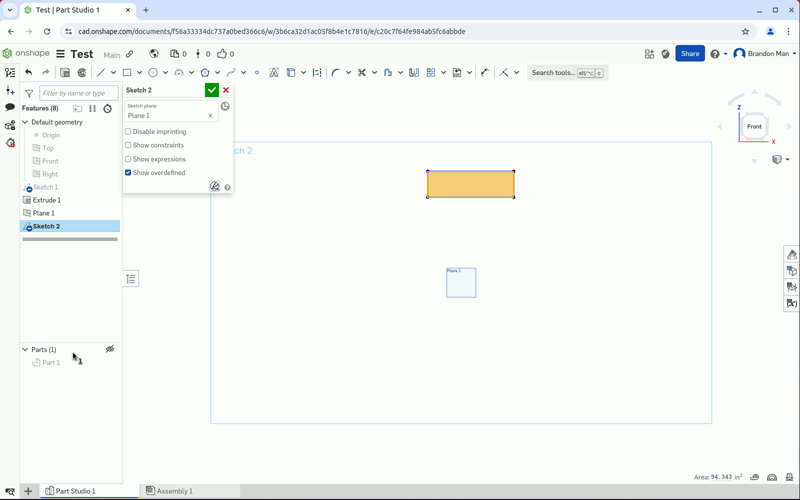
key(shift+y)
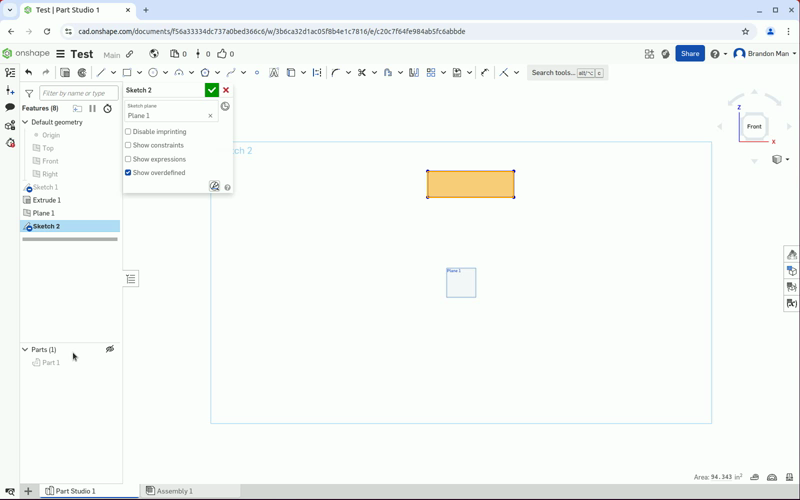
key(shift+e)
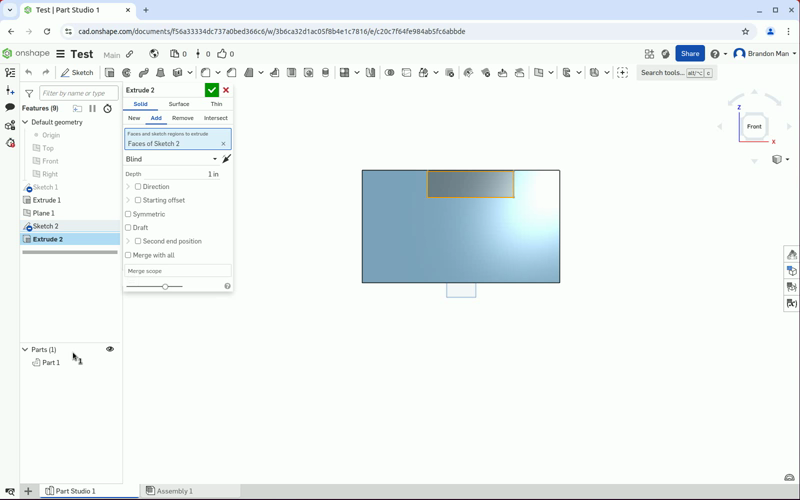
mouse_move(143, 106)
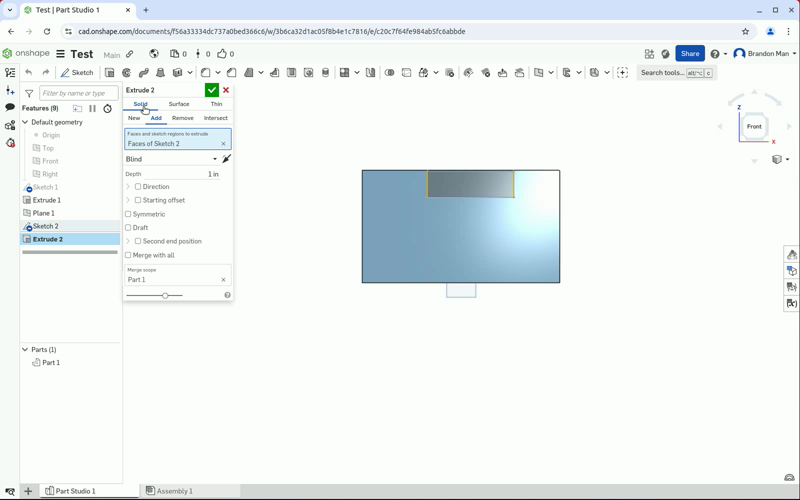
click(143, 106)
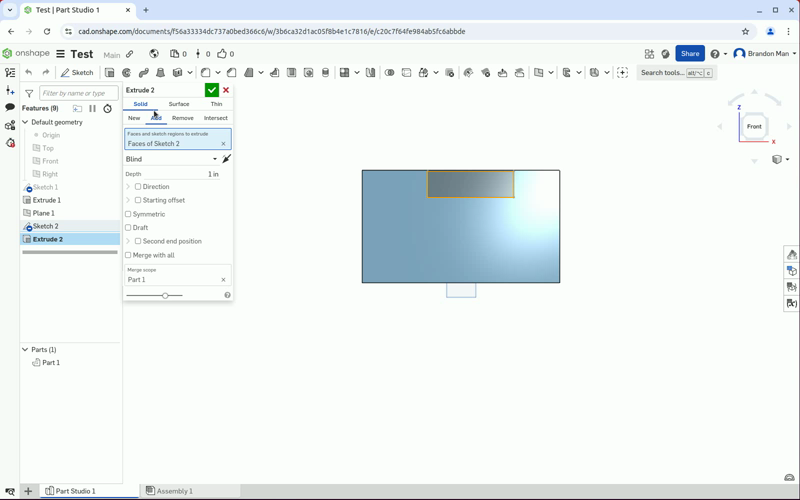
mouse_move(186, 120)
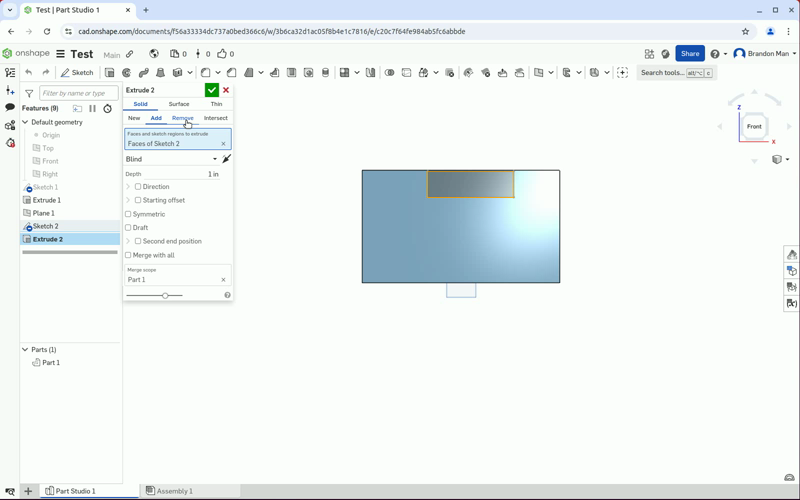
click(186, 120)
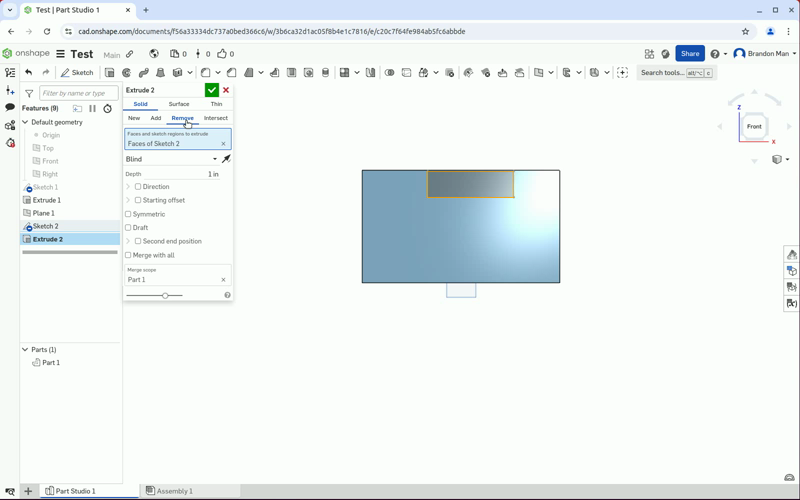
key(tab, 4)
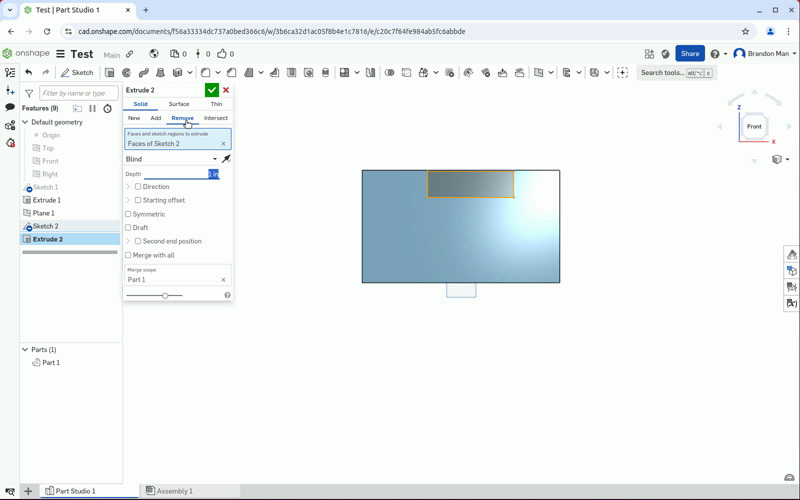
text(2.648)
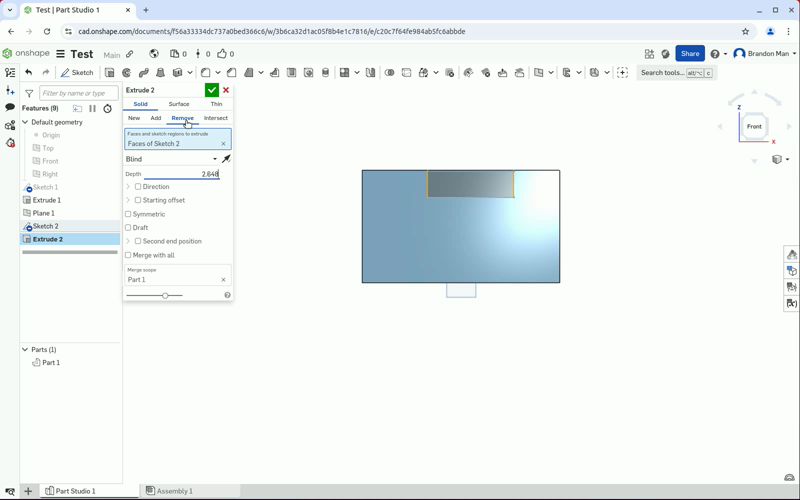
key(tab, 6)
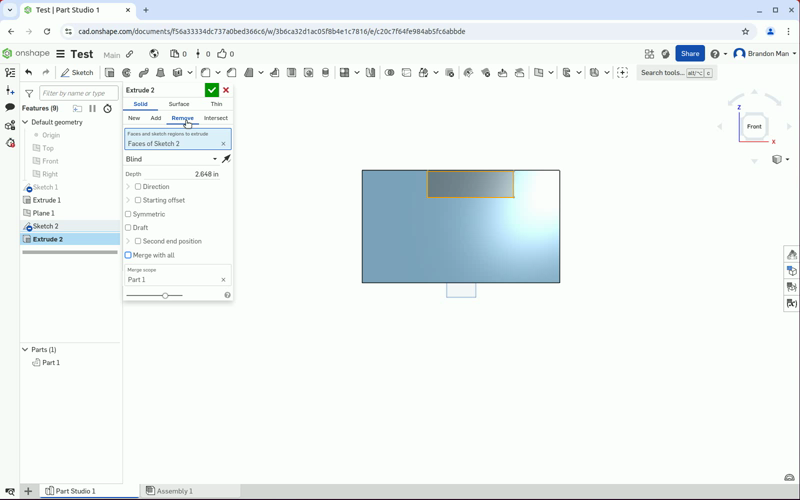
key(space)
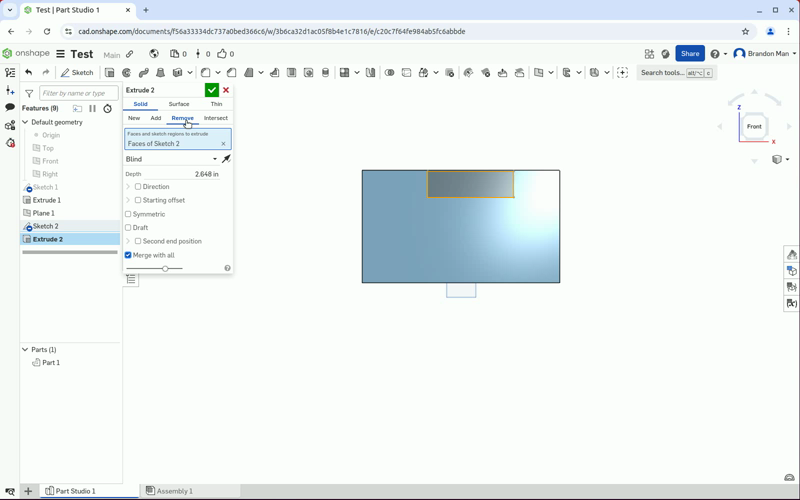
key(enter)
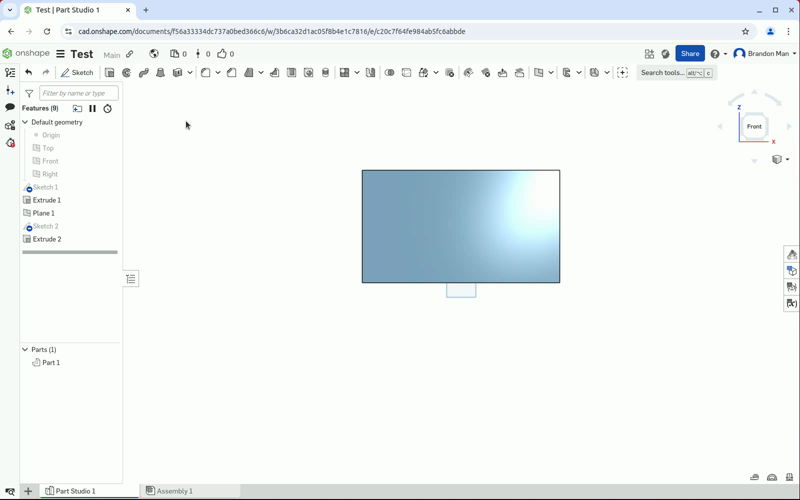
key(shift+h)
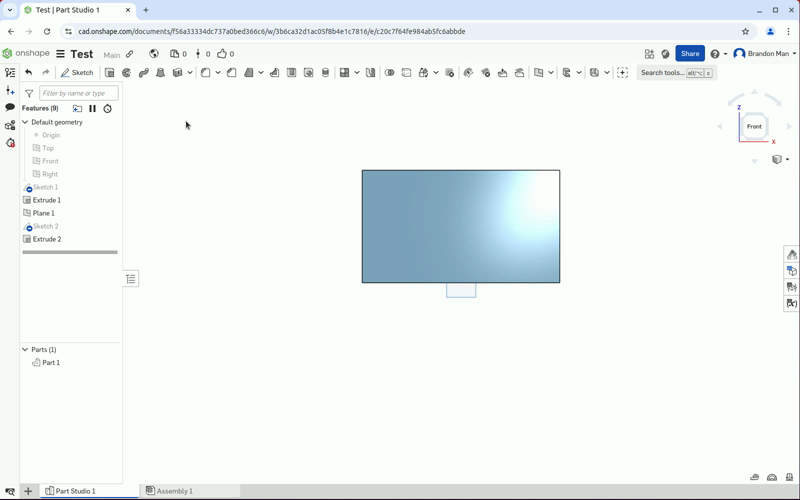
key(shift+h)
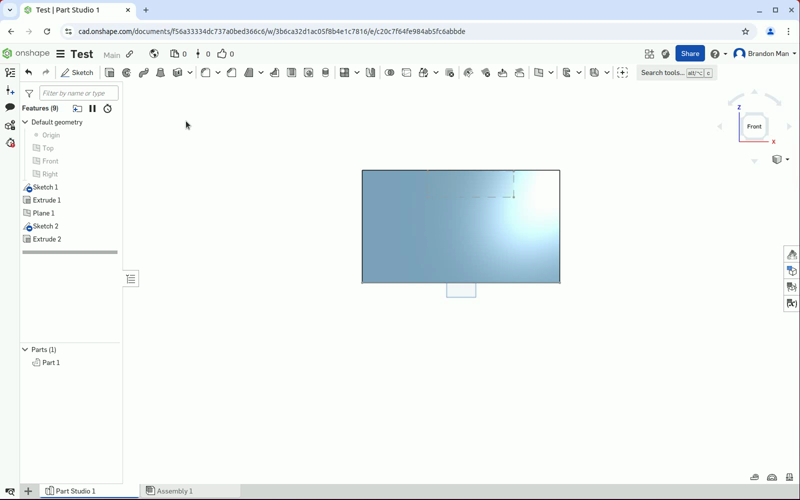
key(shift+7)
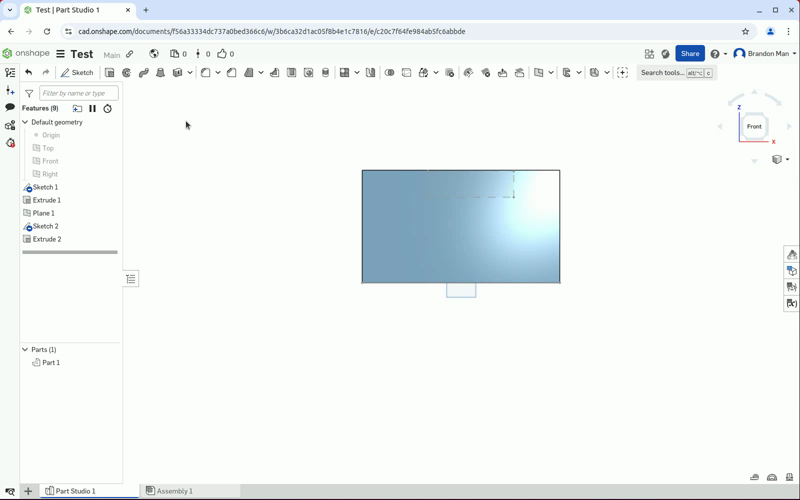
key(left, 2)
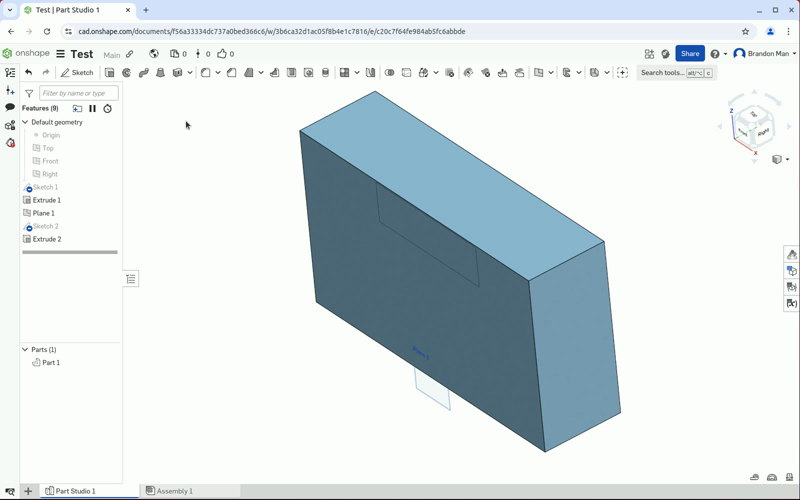
key(down, 2)
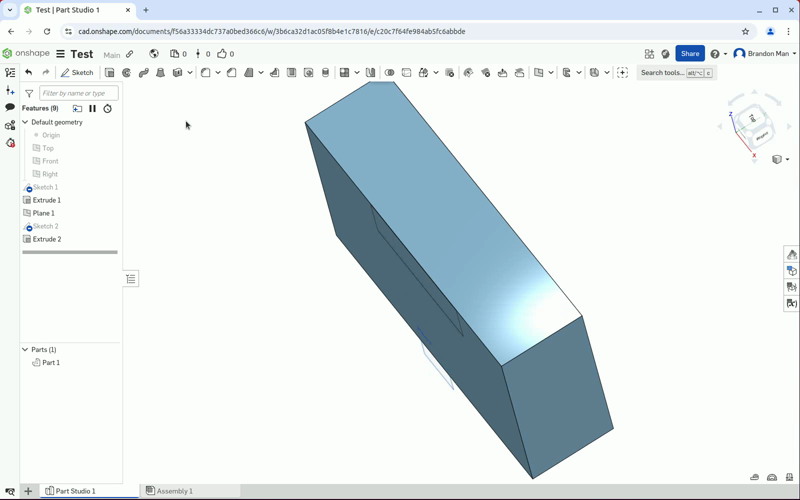
key(up, 2)
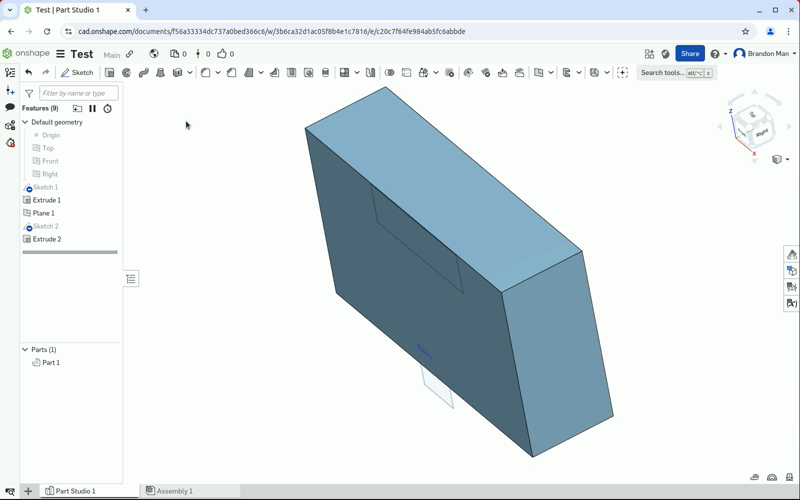
key(right, 2)
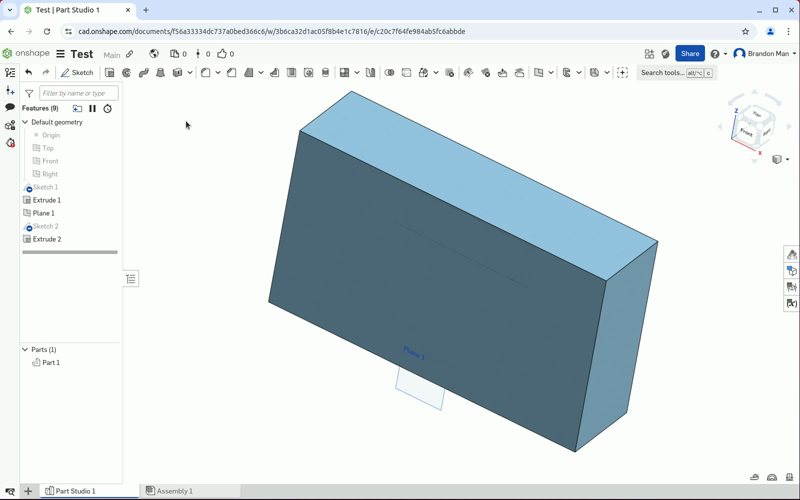
mouse_move(73, 189)
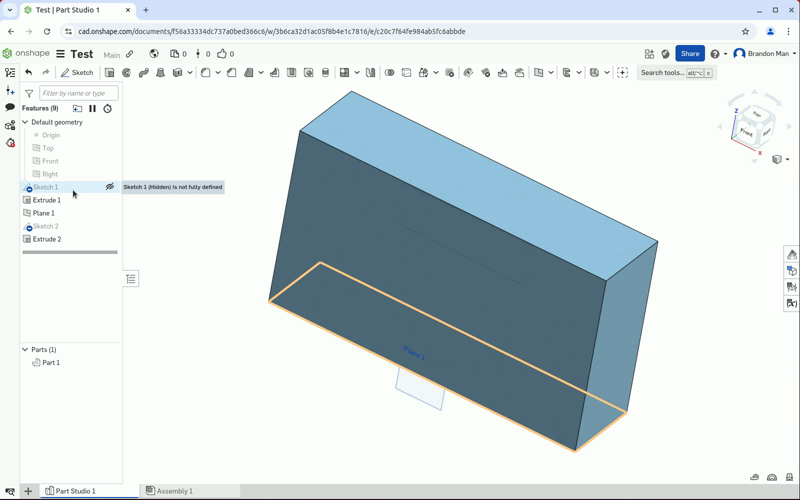
click(73, 189)